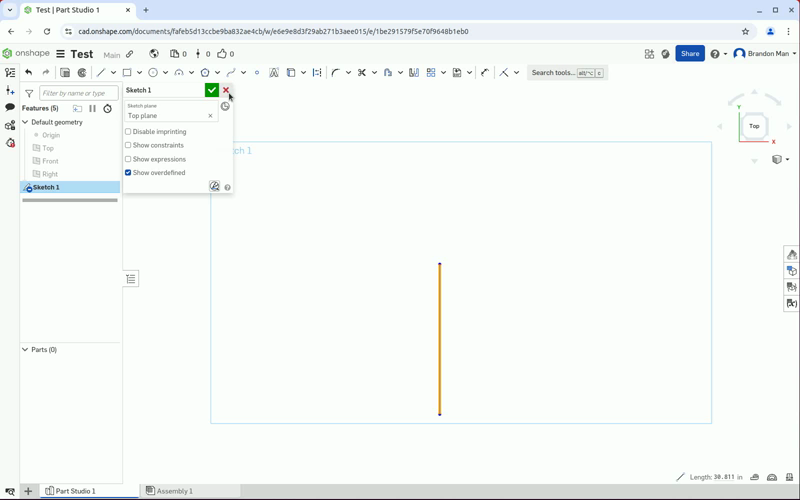
key(shift+h)
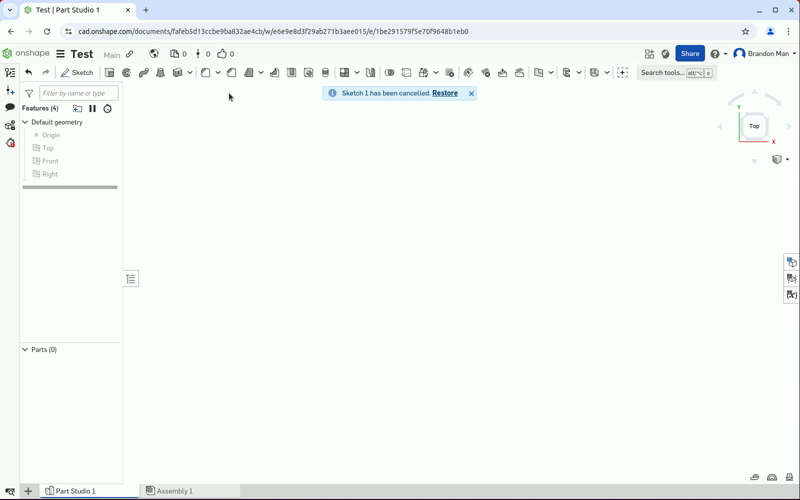
mouse_move(73, 352)
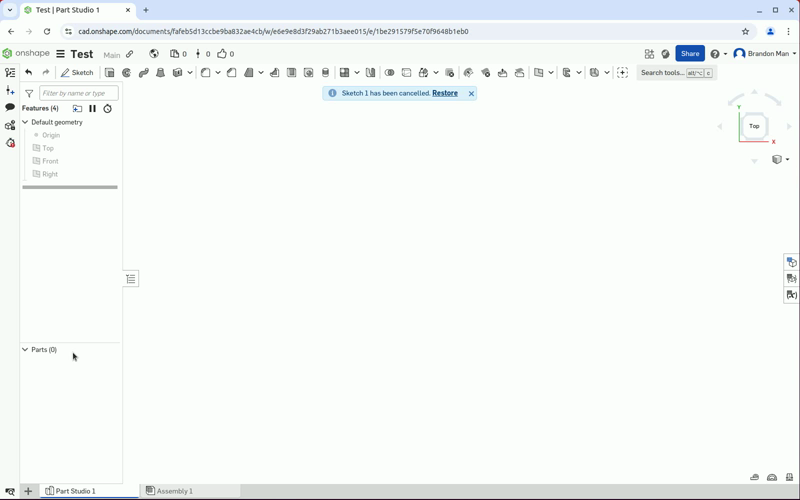
key(y)
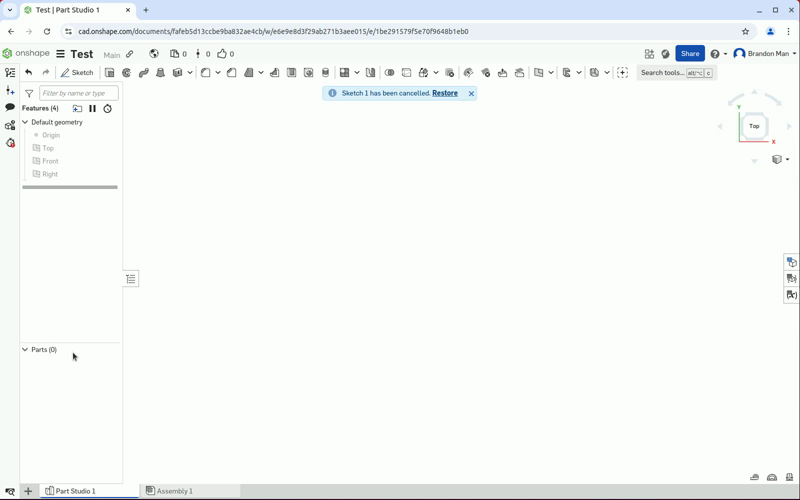
key(shift+p)
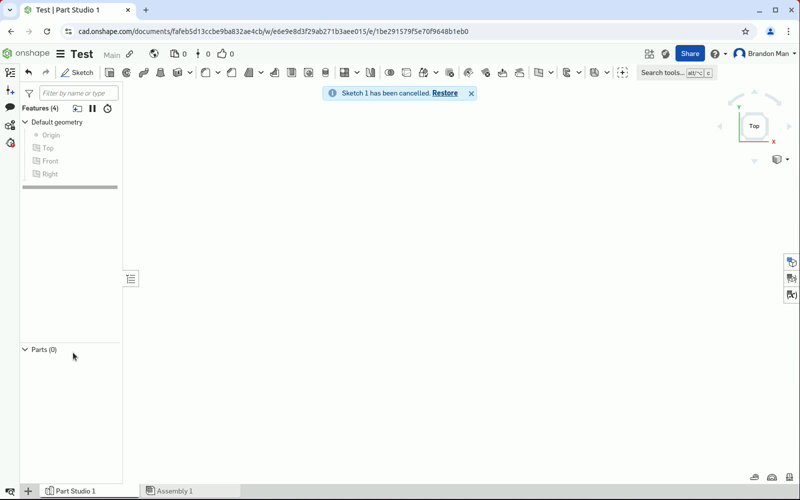
key(space)
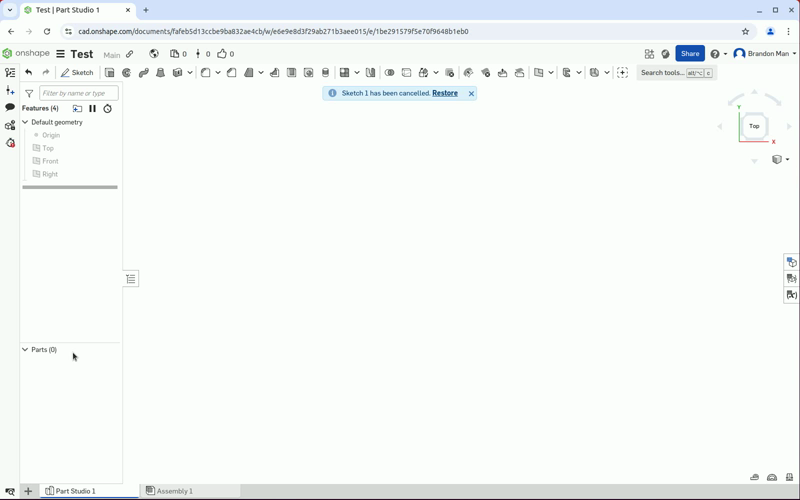
key_down(shift)
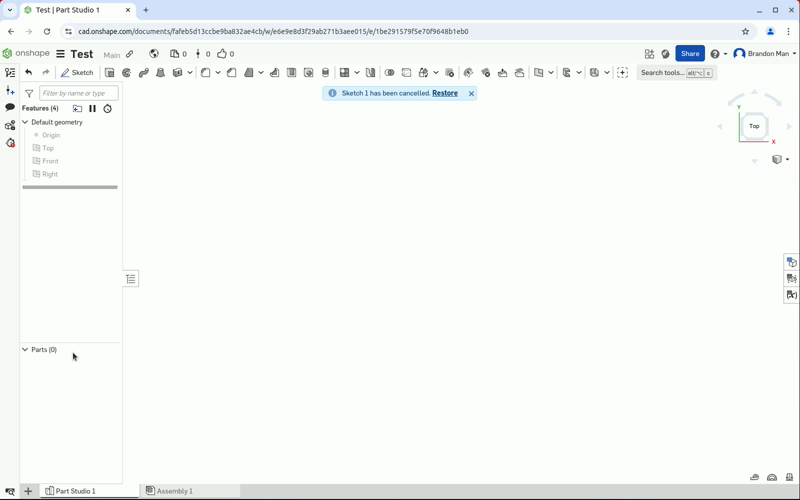
key(up)
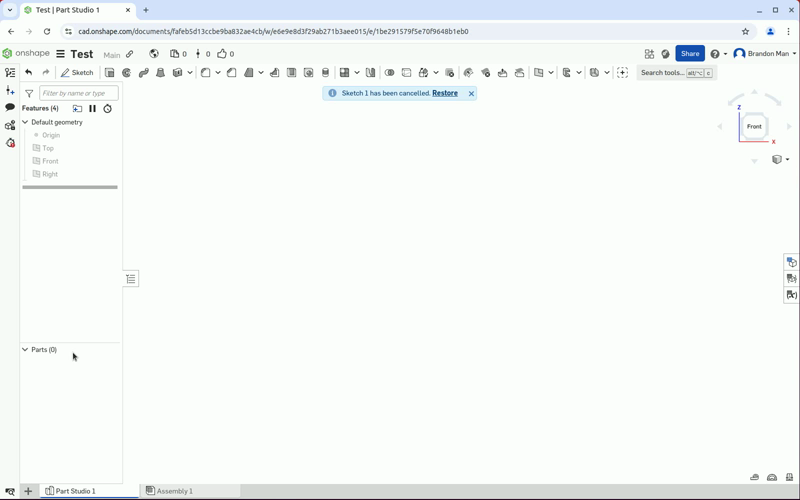
key_up(shift)
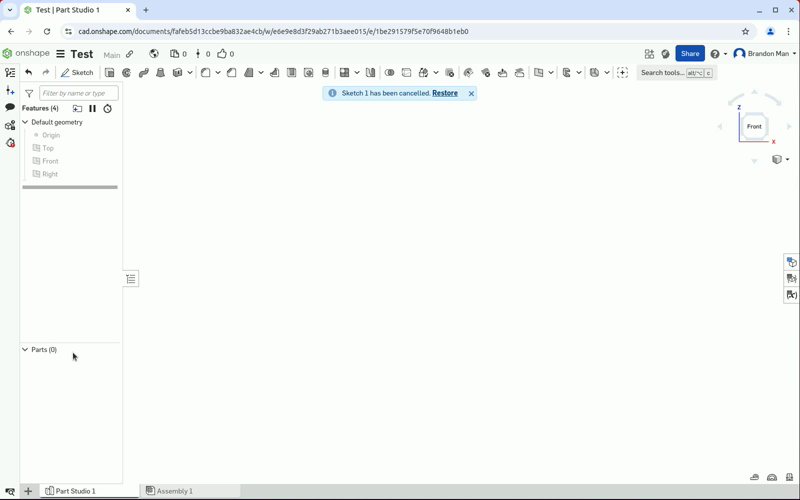
mouse_move(73, 352)
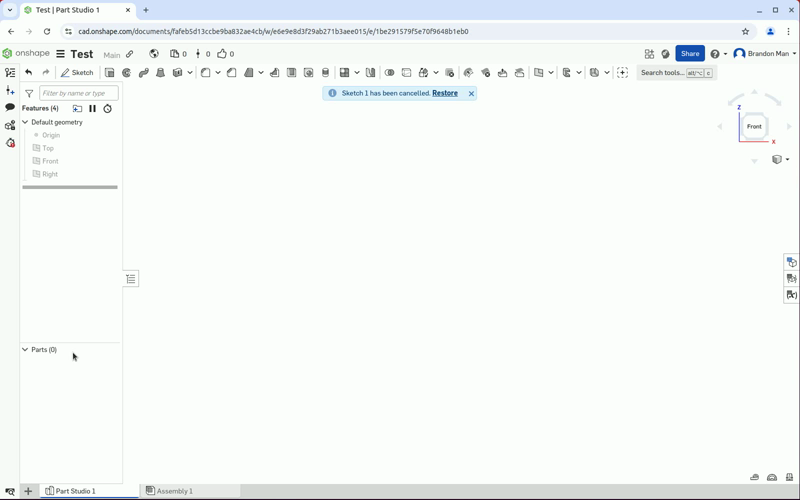
key(shift+y)
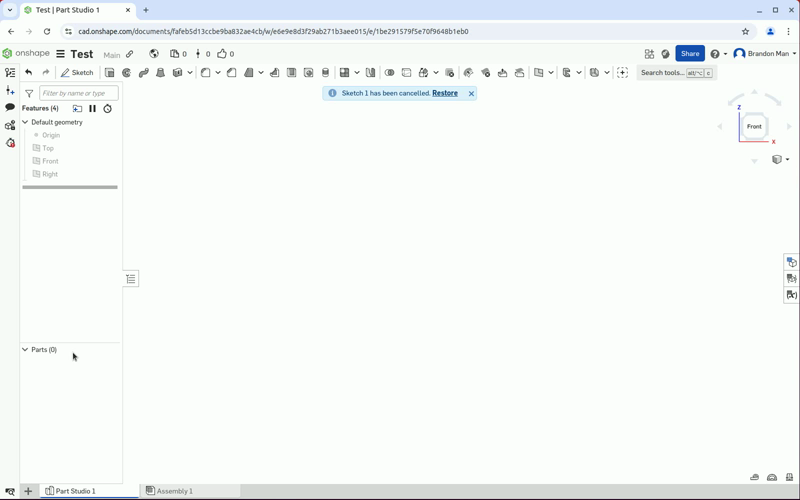
key(shift+s)
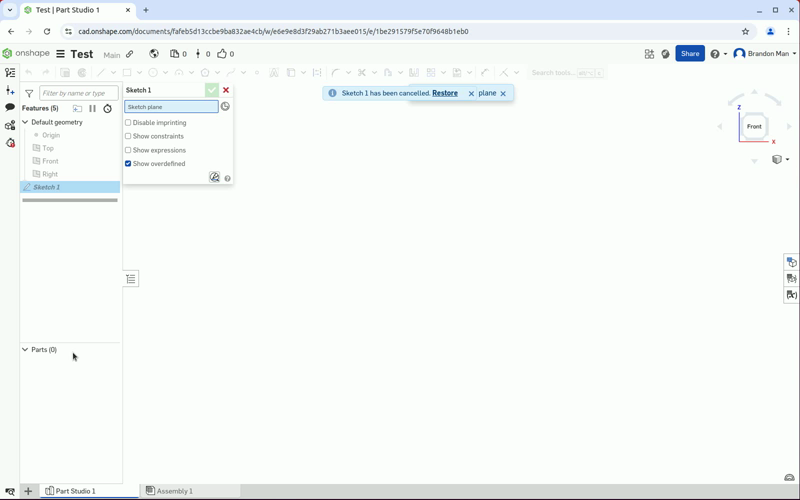
mouse_move(73, 163)
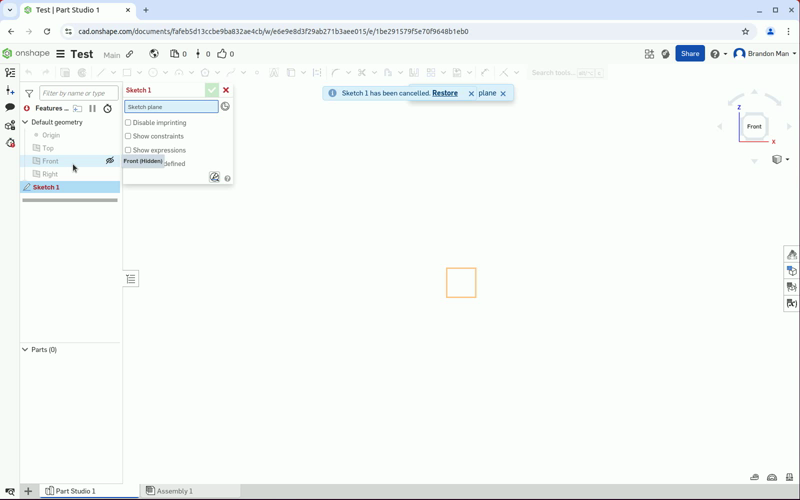
click(73, 163)
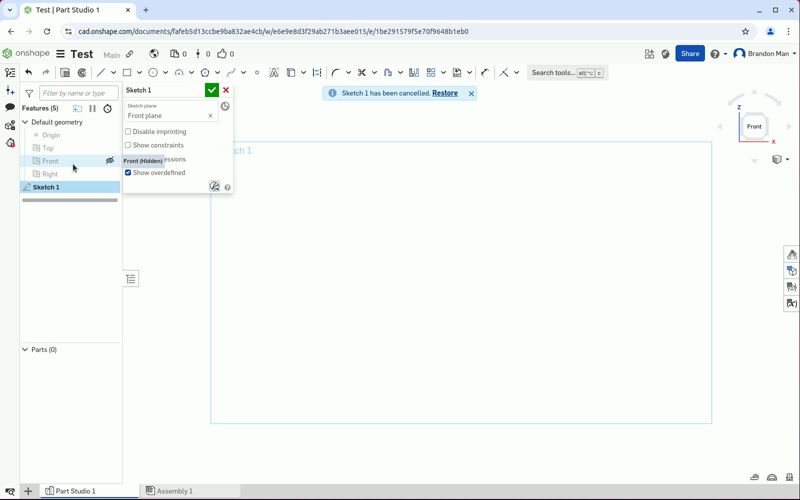
mouse_move(73, 352)
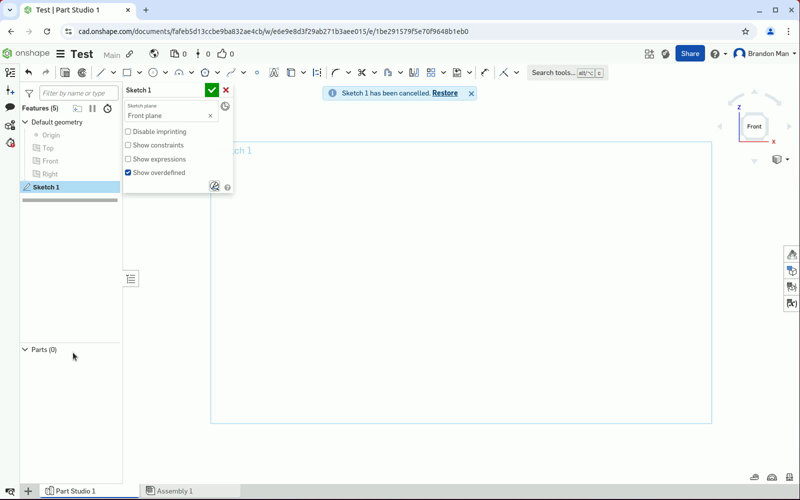
key(y)
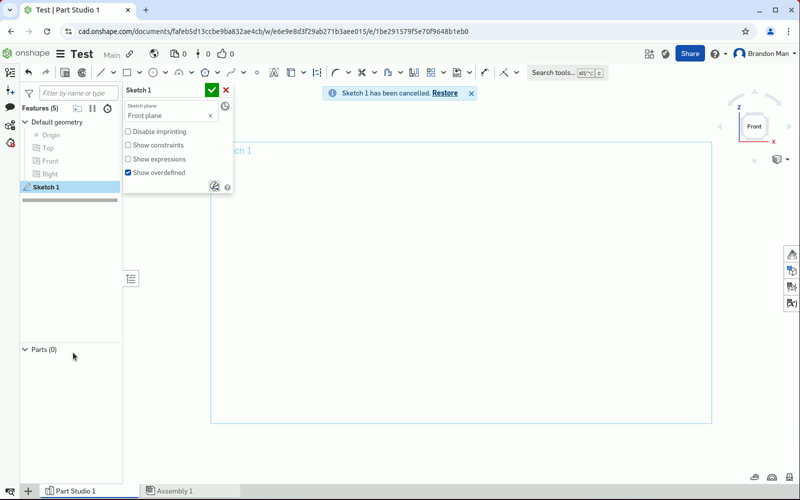
key(l)
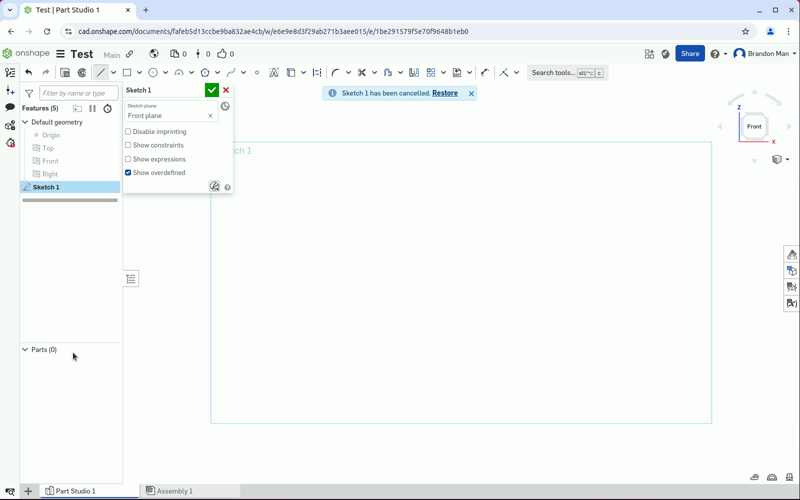
key_down(shift)
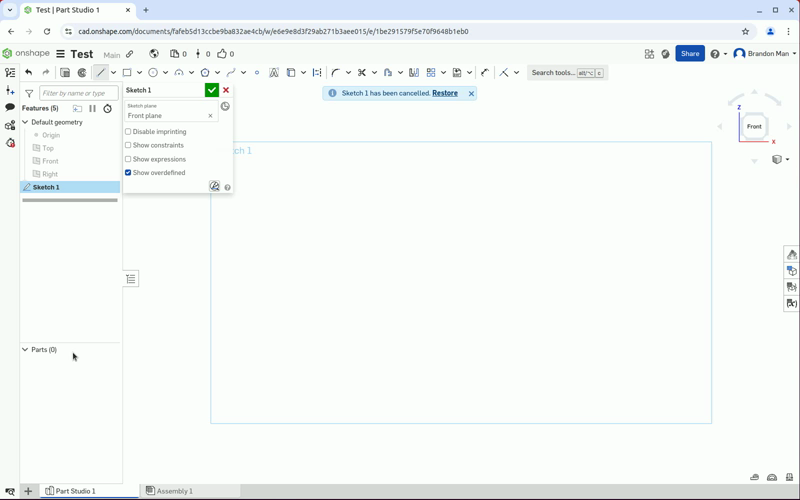
mouse_move(349, 314)
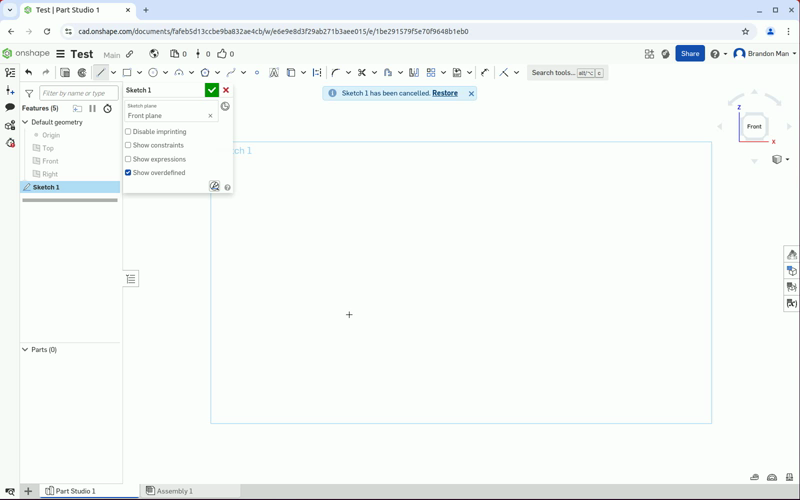
click(349, 314)
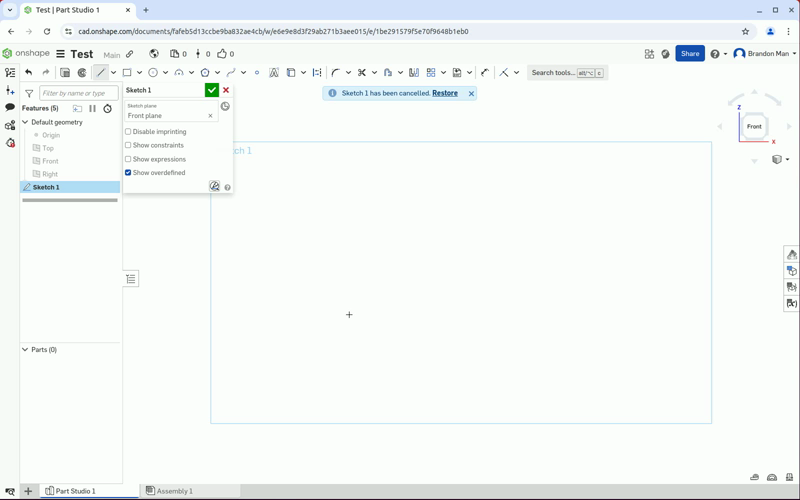
key_up(shift)
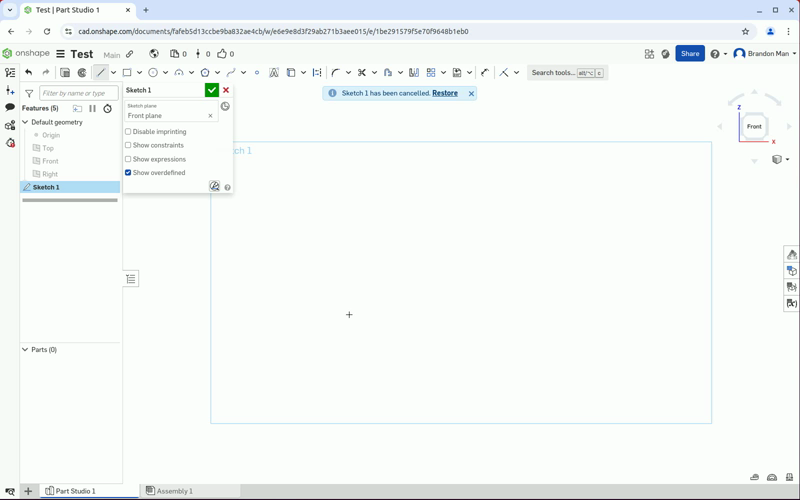
key_down(shift)
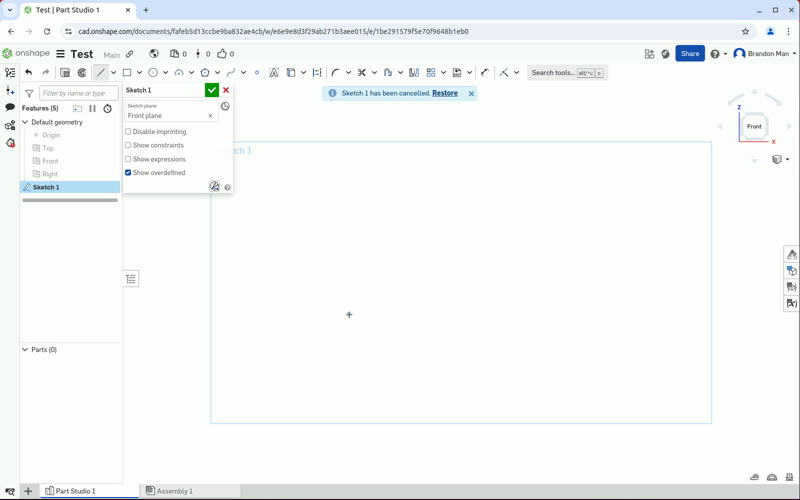
mouse_move(426, 314)
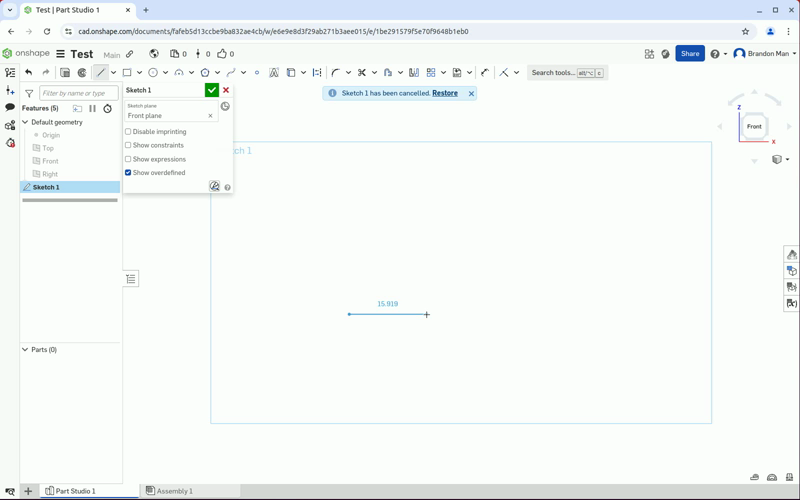
click(426, 314)
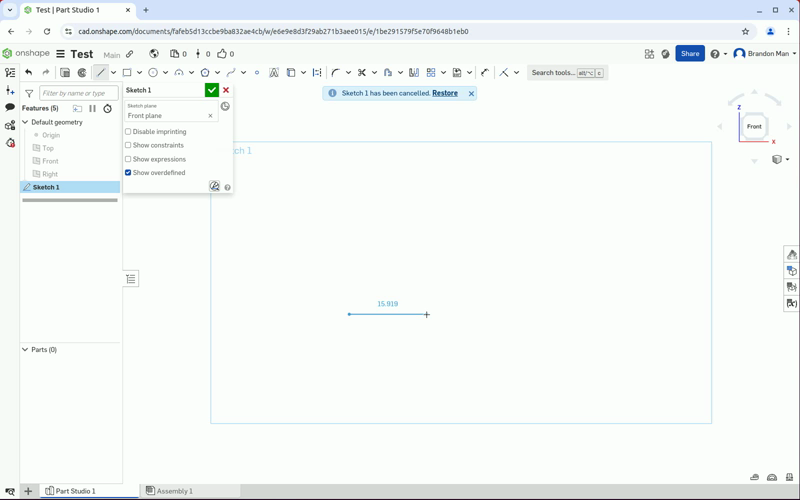
key_up(shift)
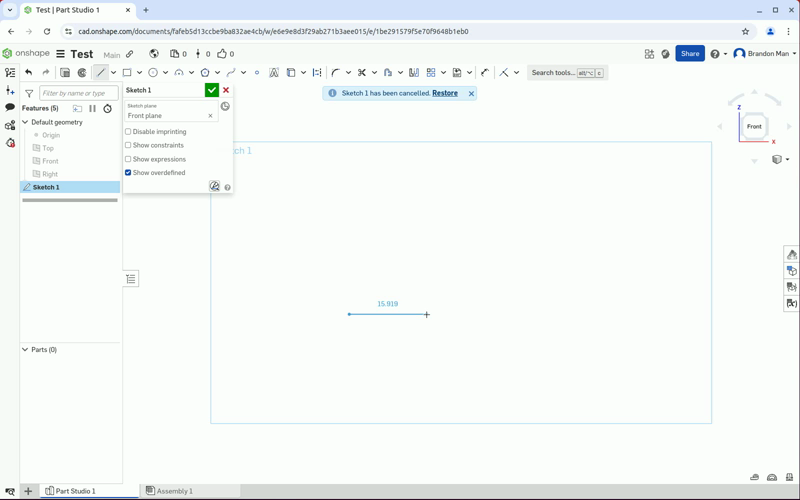
key_down(shift)
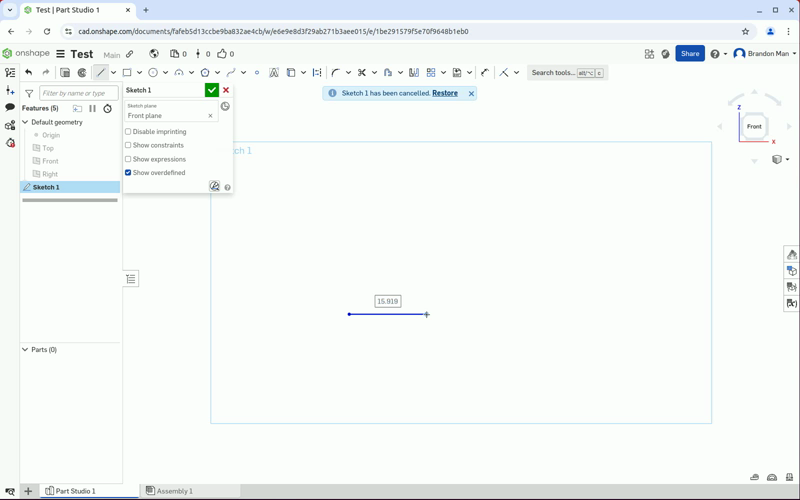
mouse_move(403, 207)
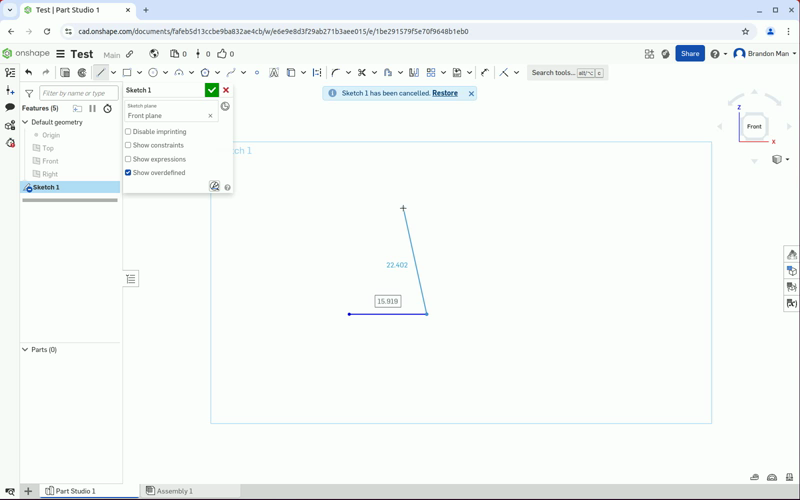
click(403, 207)
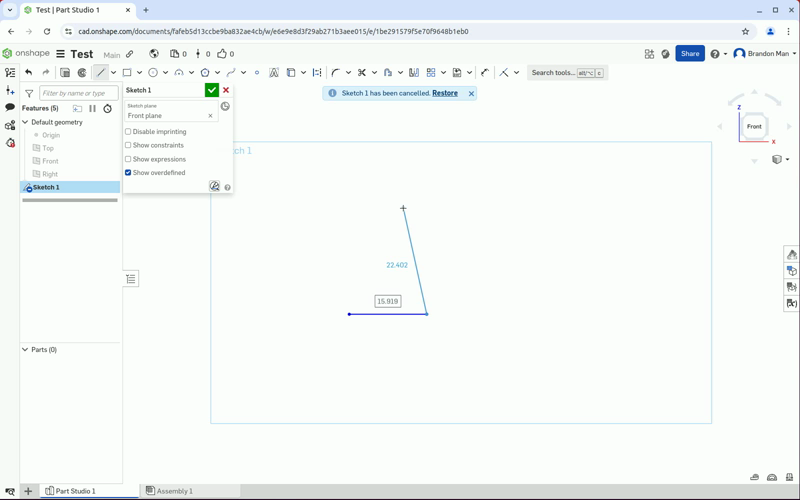
key_up(shift)
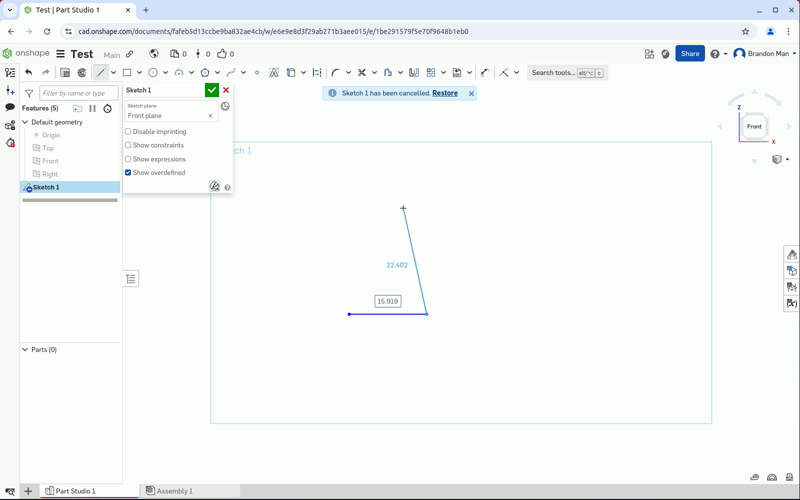
key_down(shift)
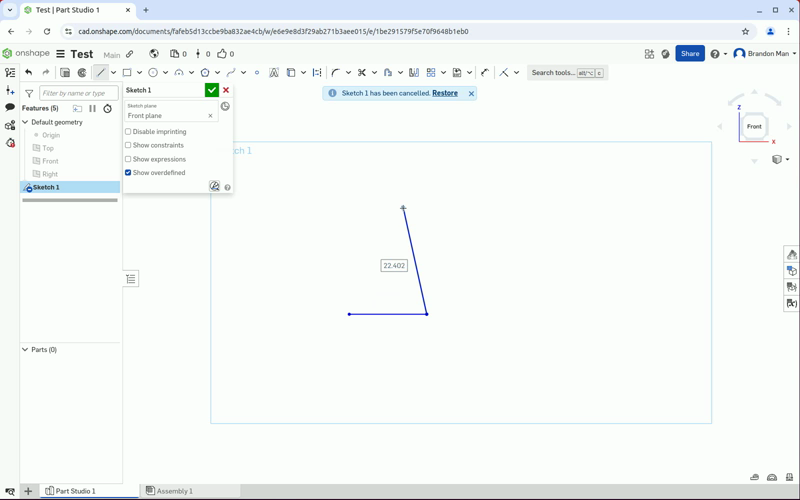
mouse_move(433, 207)
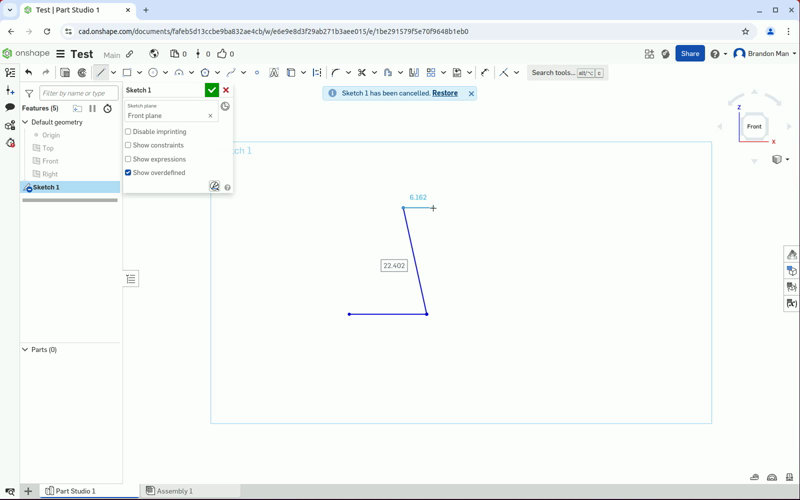
mouse_move(349, 207)
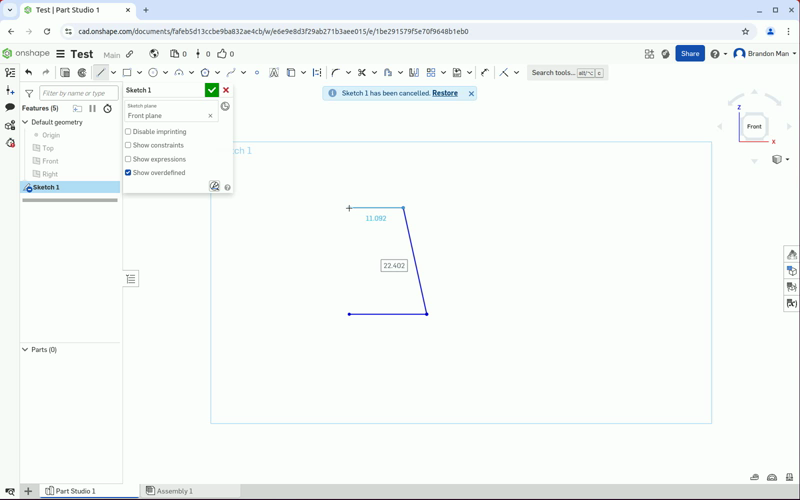
click(349, 207)
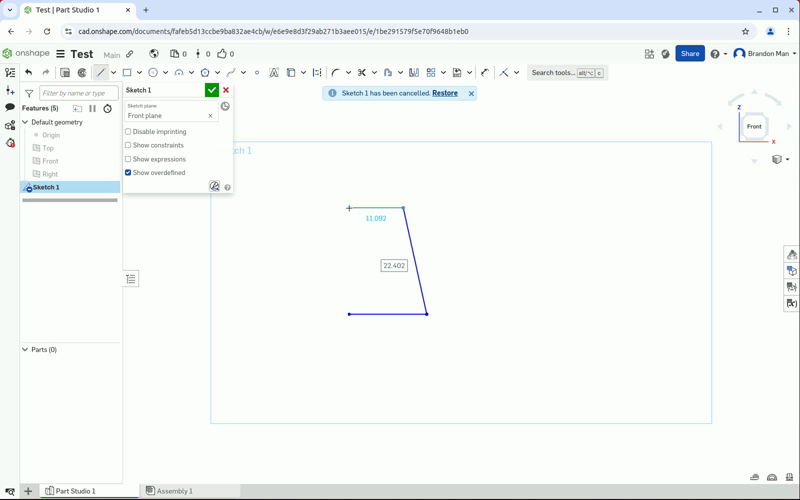
key_up(shift)
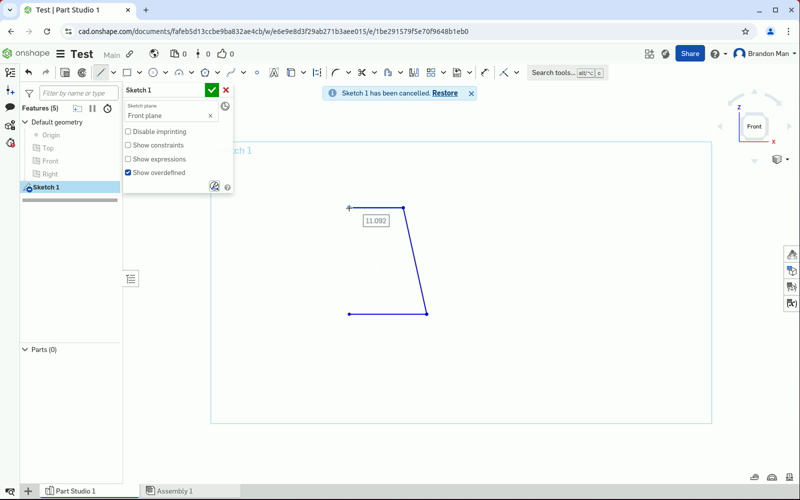
key_down(shift)
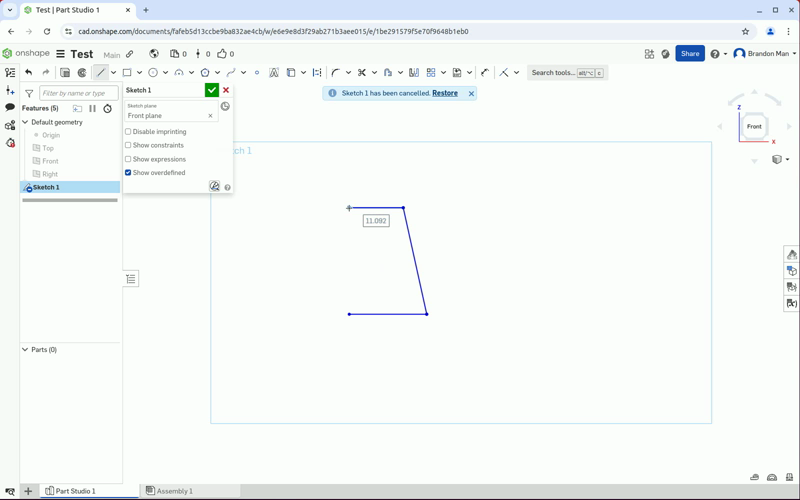
mouse_move(349, 314)
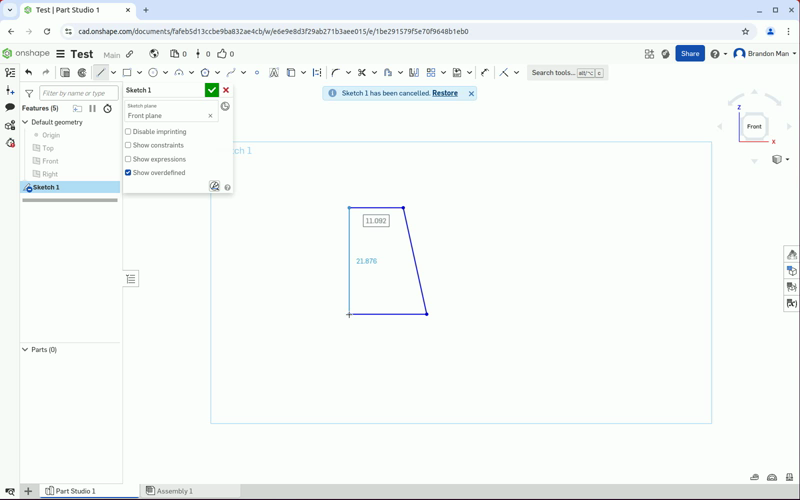
key_up(shift)
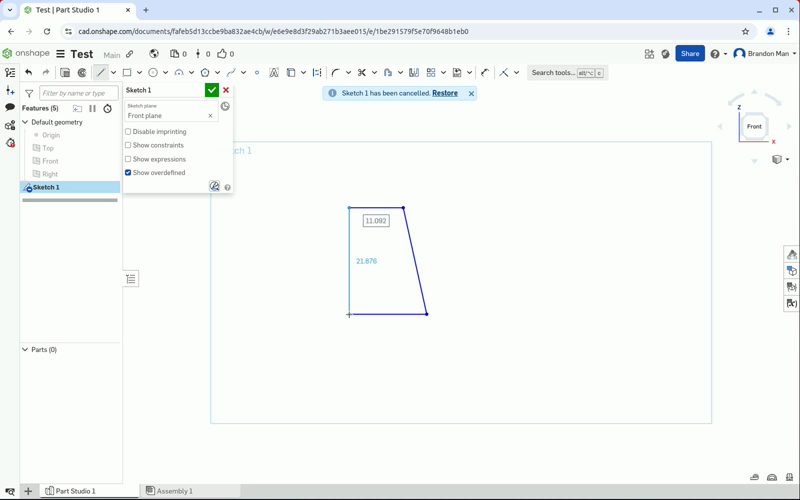
click(349, 314)
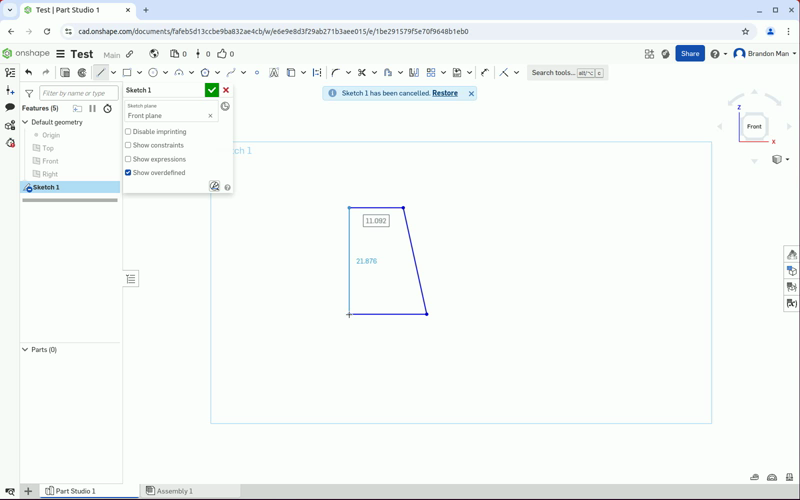
key(esc)
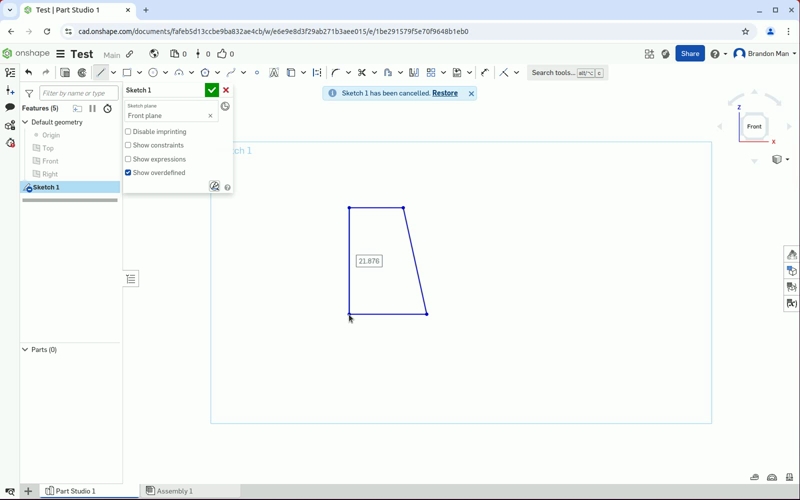
mouse_move(395, 253)
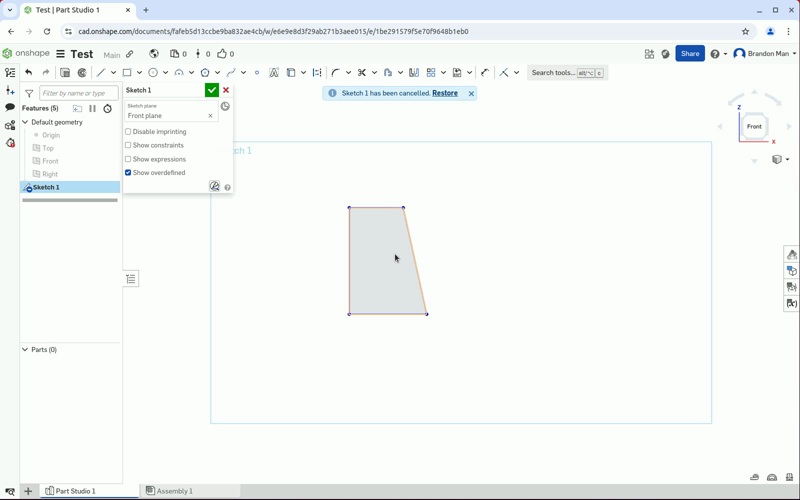
click(395, 253)
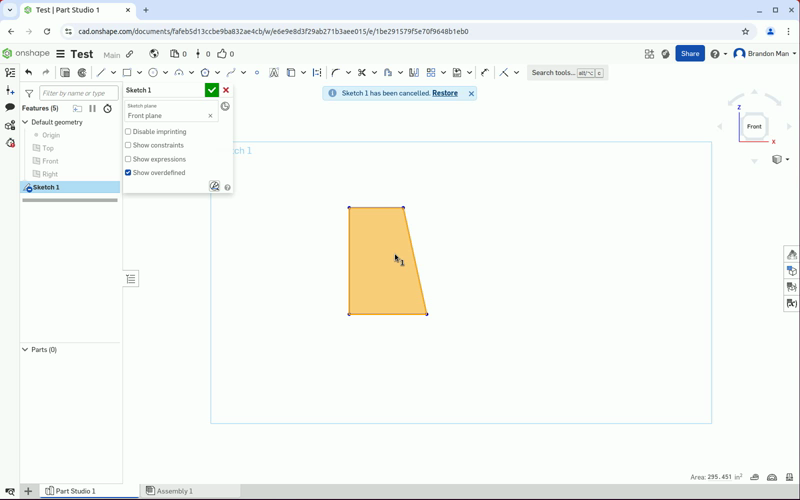
mouse_move(73, 352)
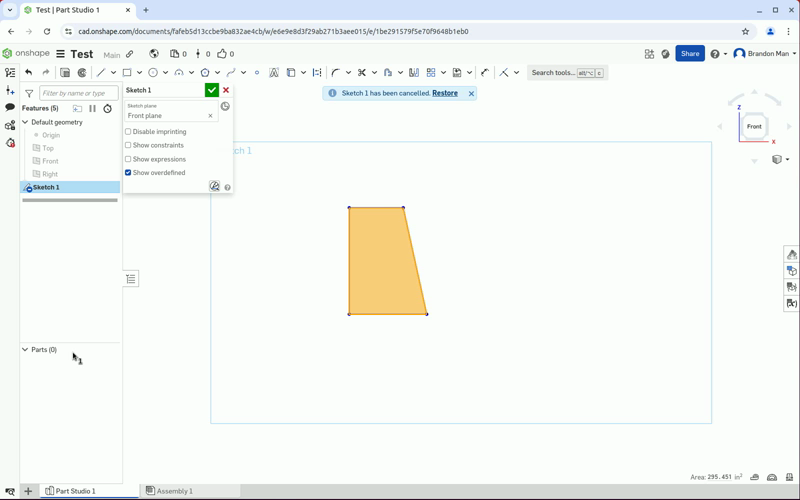
key(shift+y)
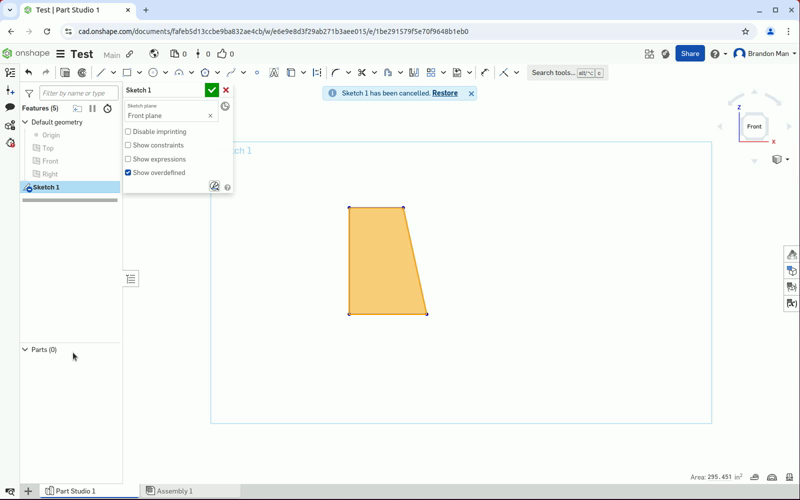
key(shift+e)
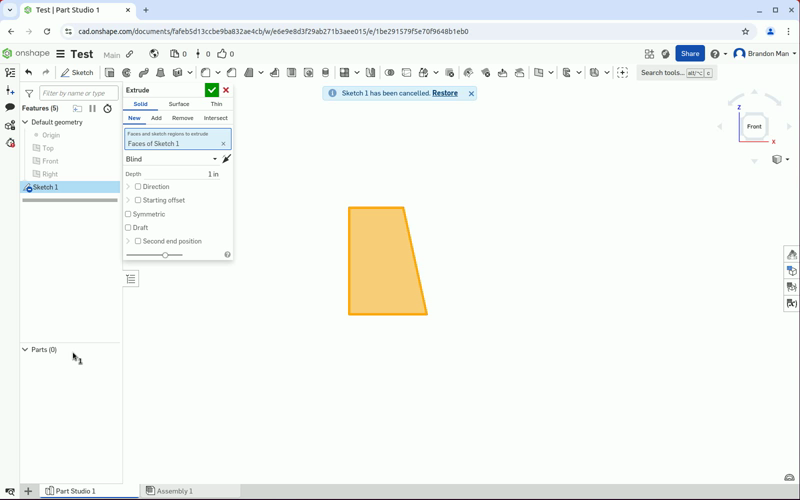
mouse_move(143, 106)
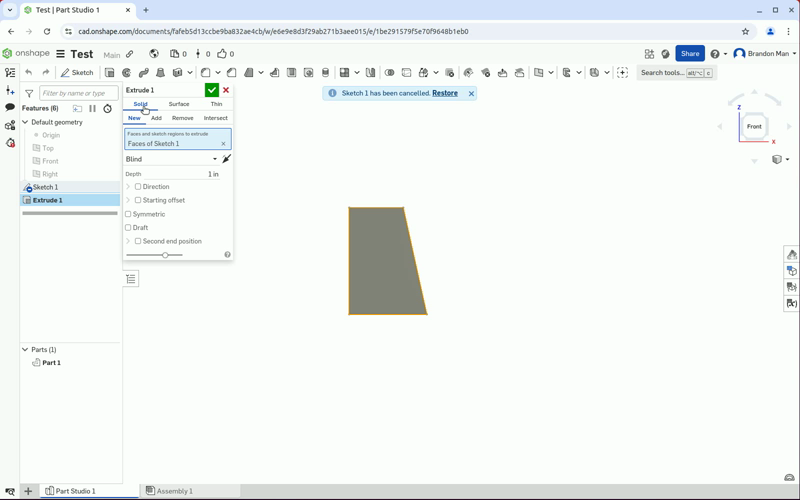
click(143, 106)
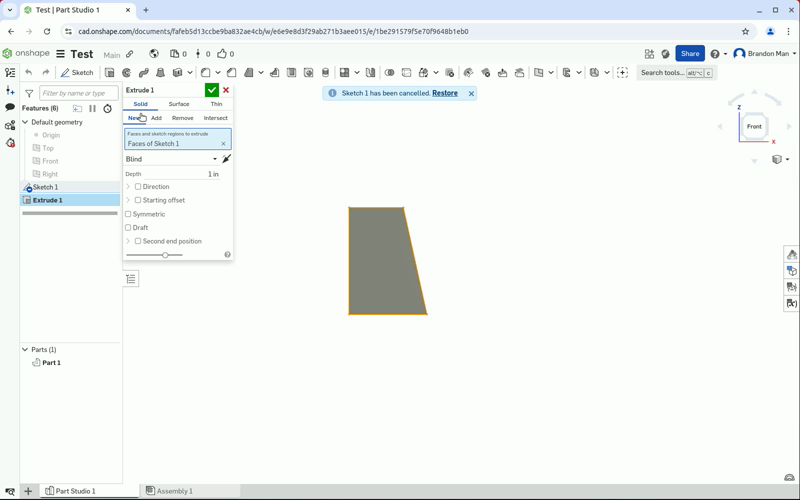
mouse_move(137, 120)
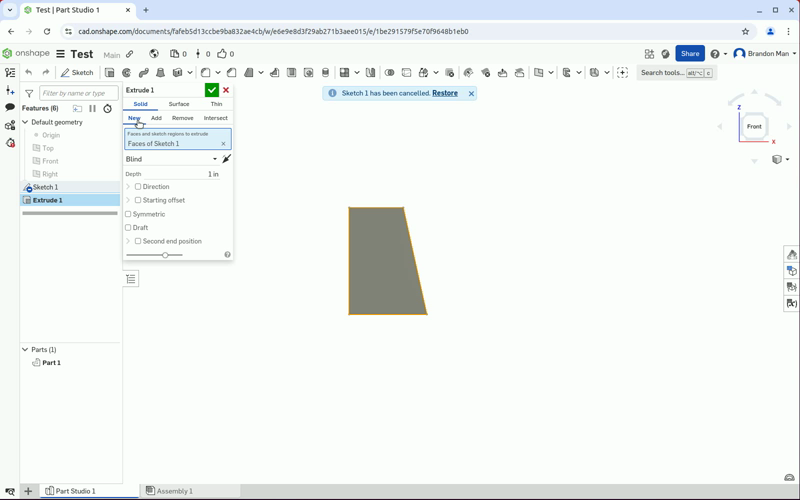
click(137, 120)
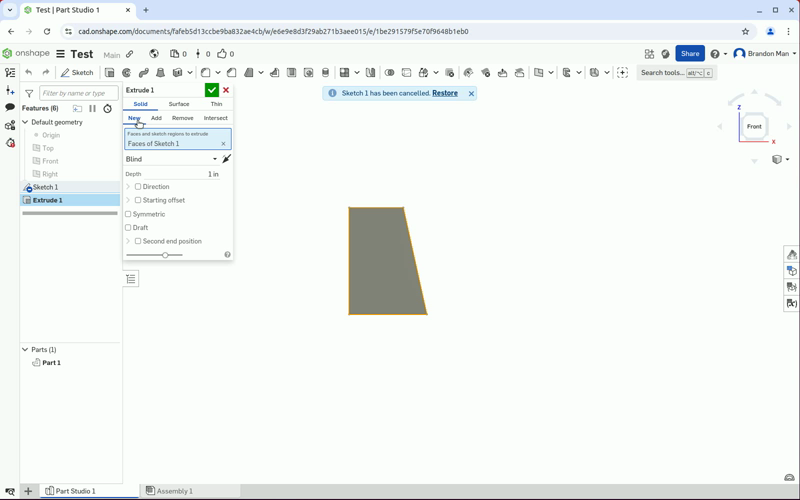
key(tab, 4)
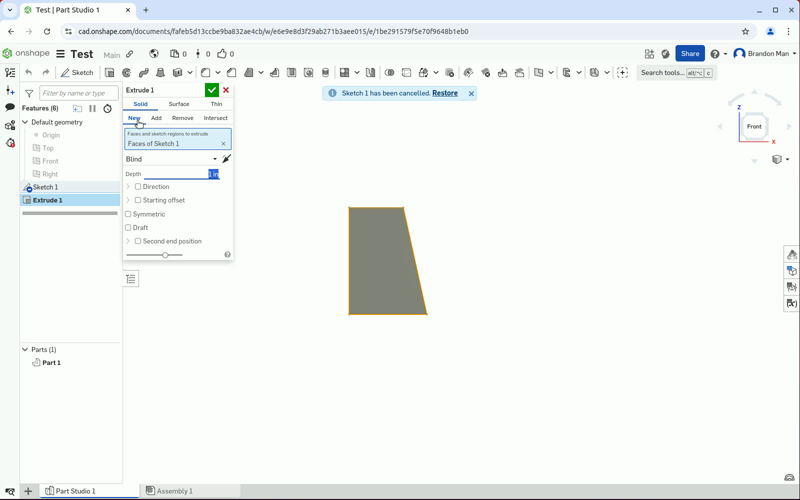
text(12.036)
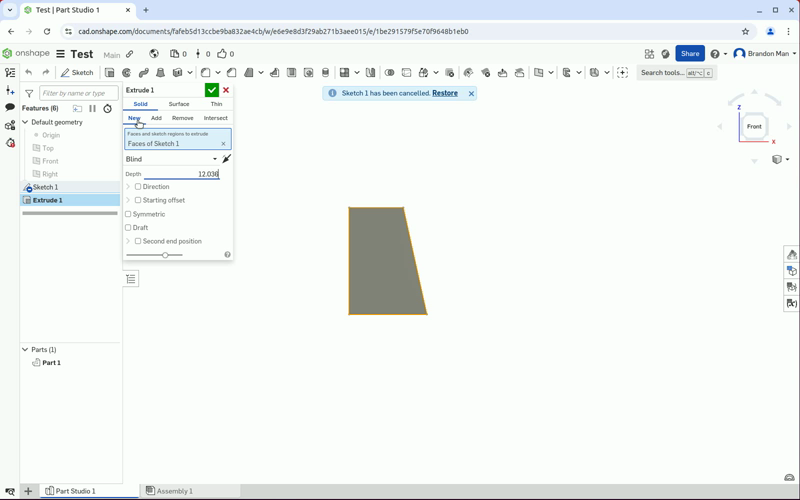
key(enter)
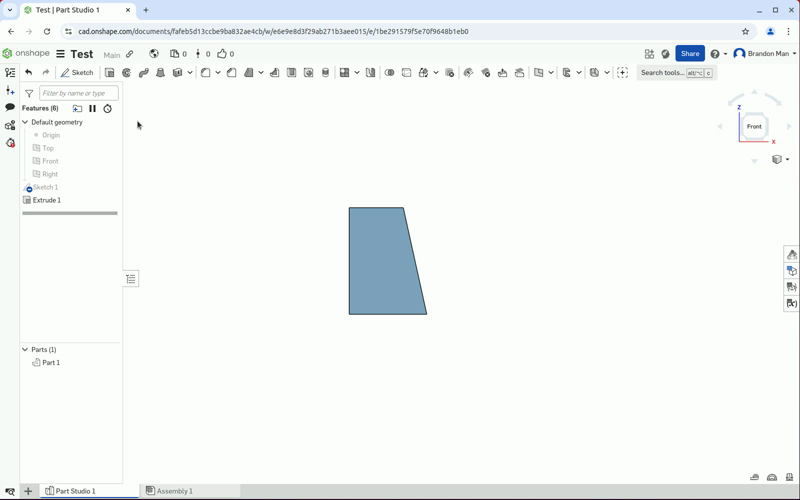
key(shift+h)
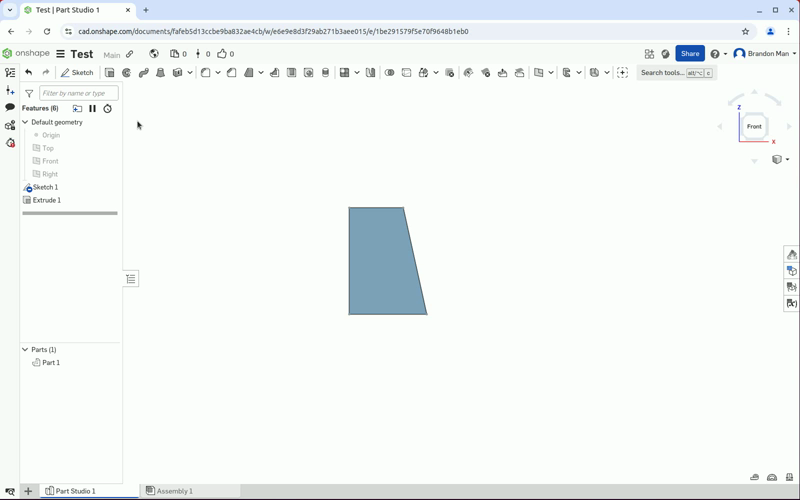
key(shift+h)
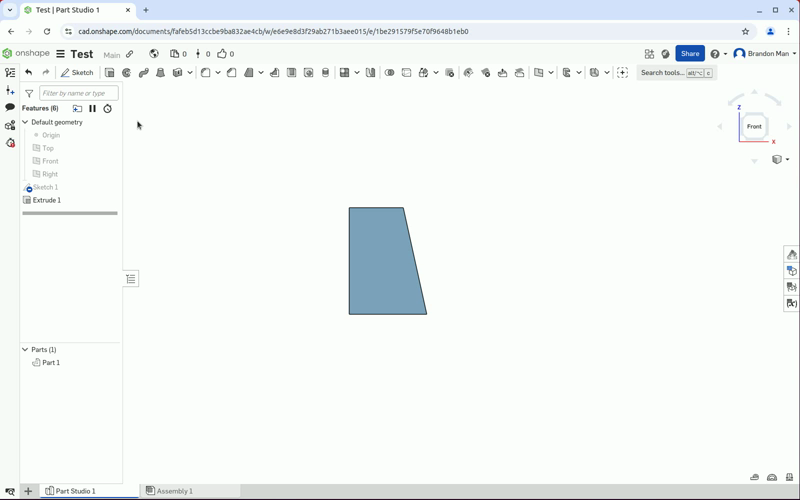
mouse_move(73, 189)
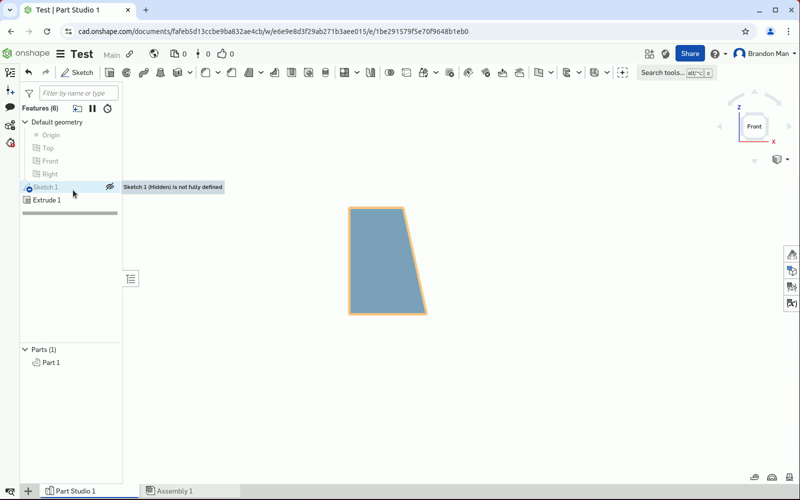
click(73, 189)
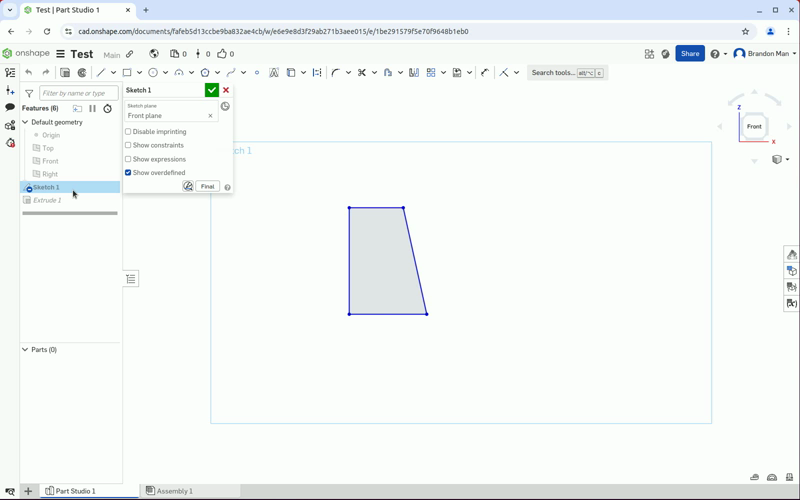
mouse_move(229, 92)
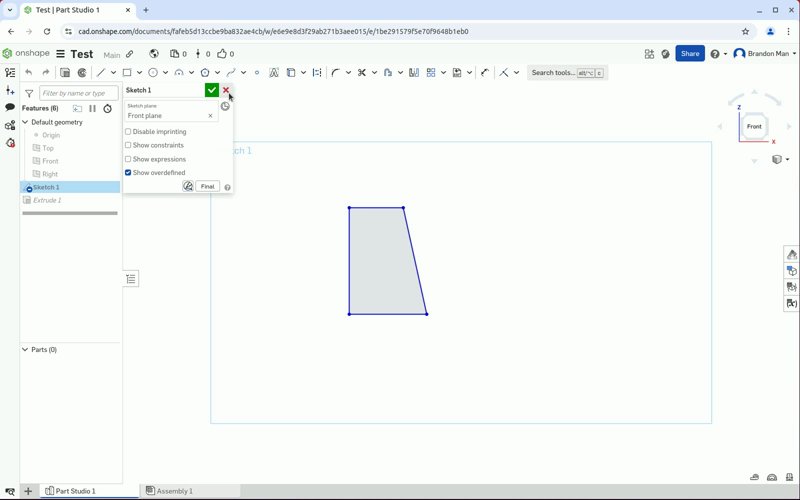
click(229, 92)
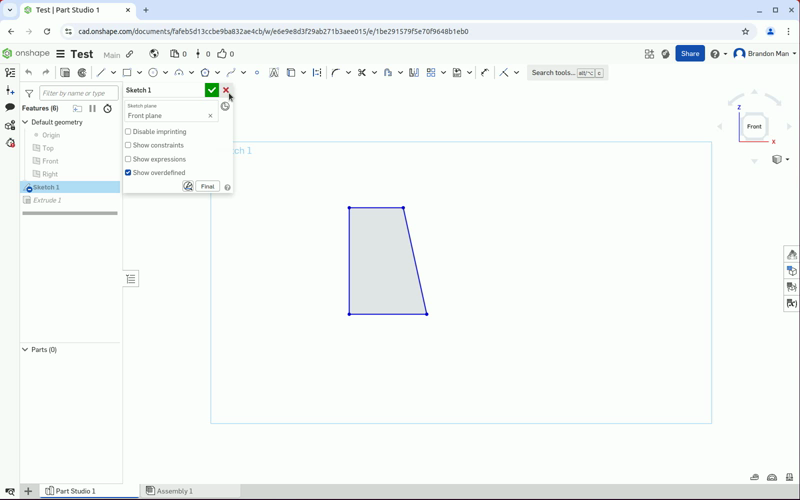
key(shift+s)
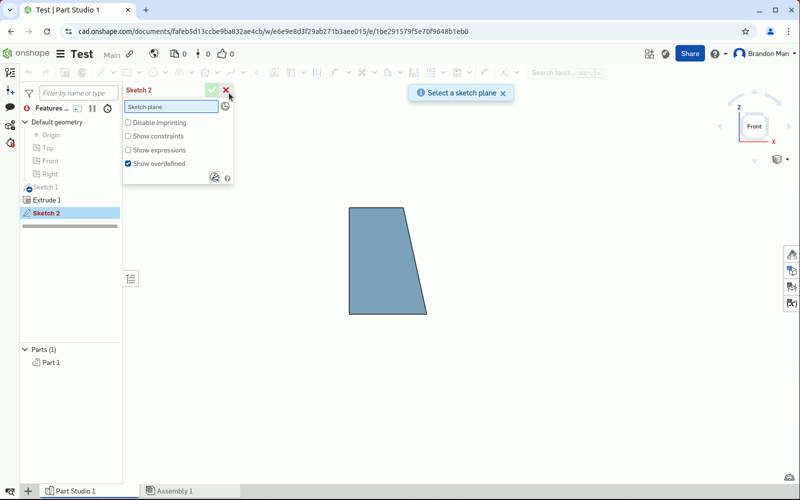
mouse_move(73, 163)
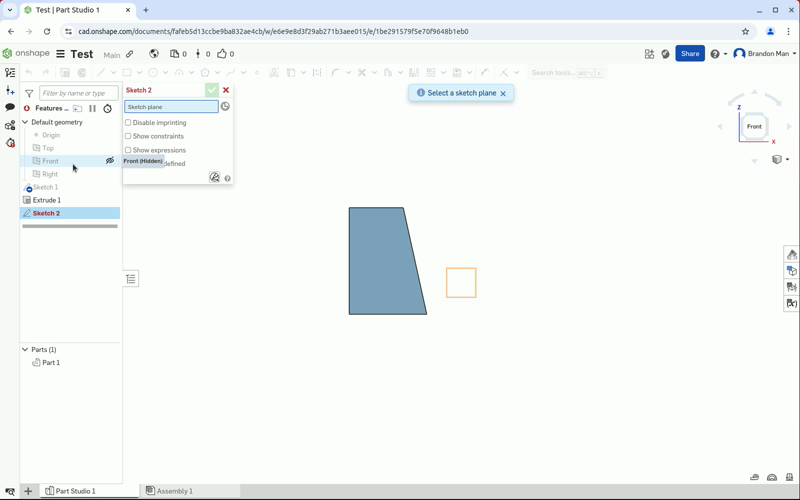
click(73, 163)
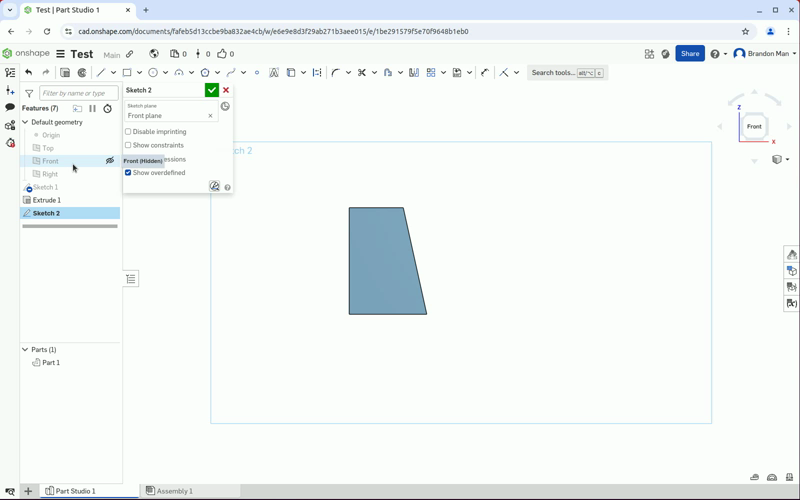
mouse_move(73, 352)
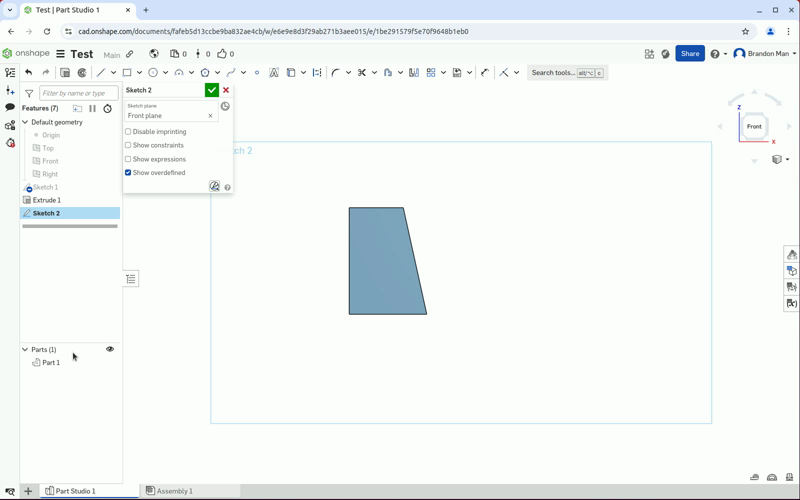
key(y)
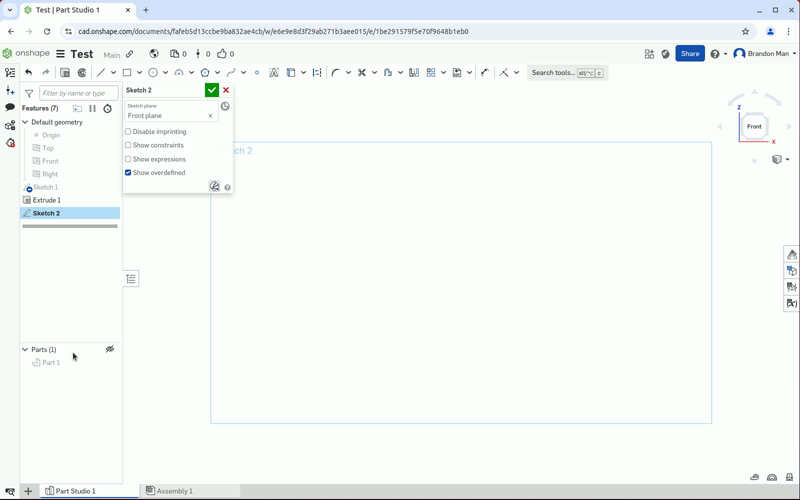
key(l)
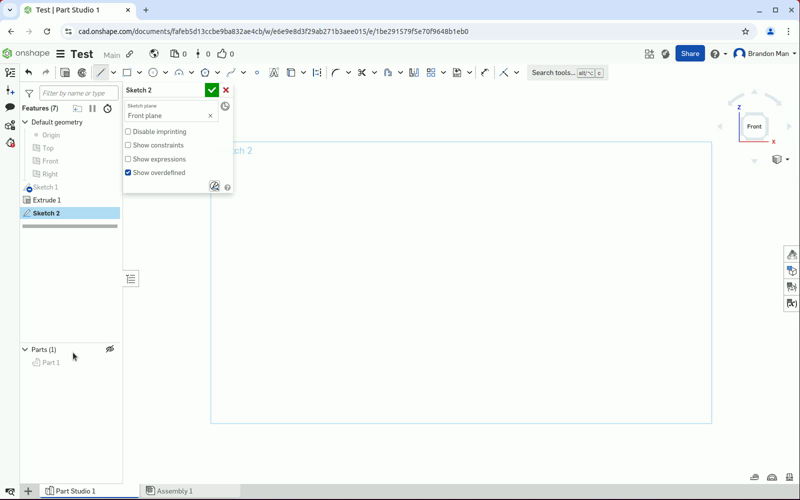
key_down(shift)
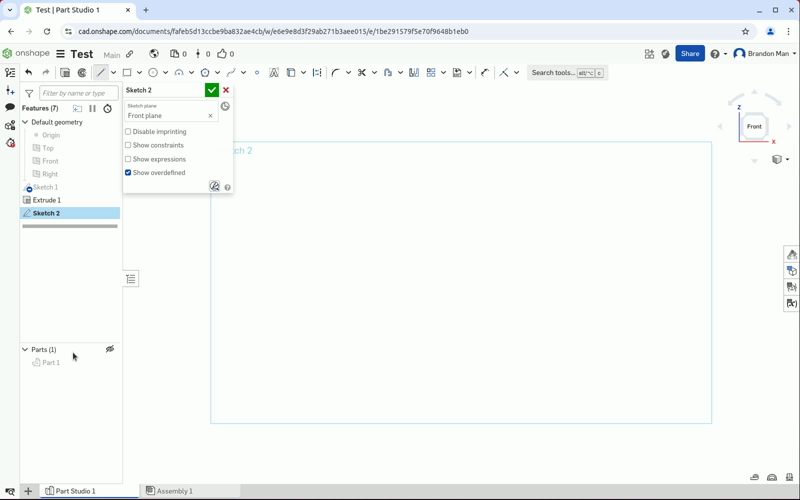
mouse_move(403, 207)
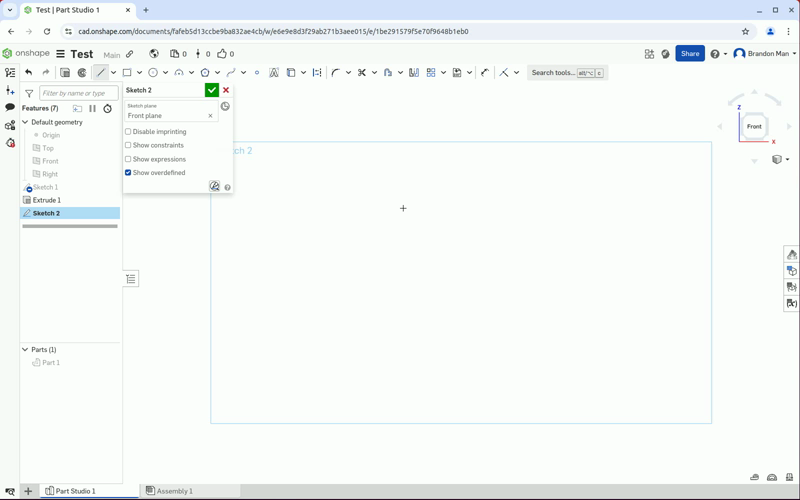
click(403, 207)
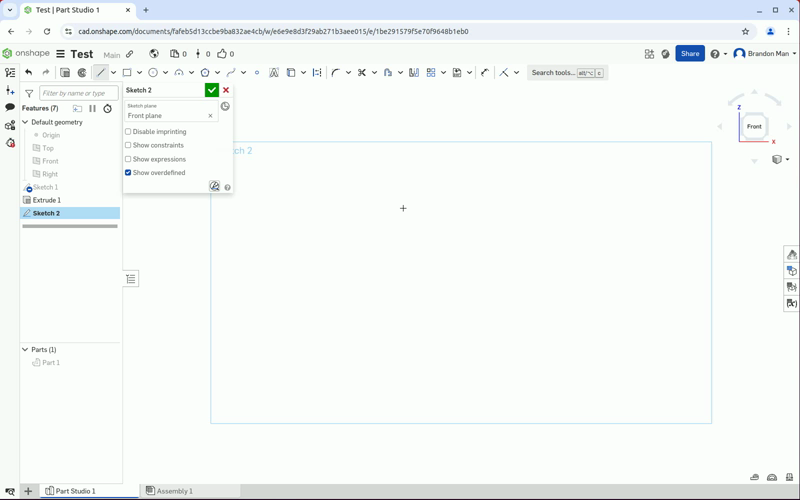
key_up(shift)
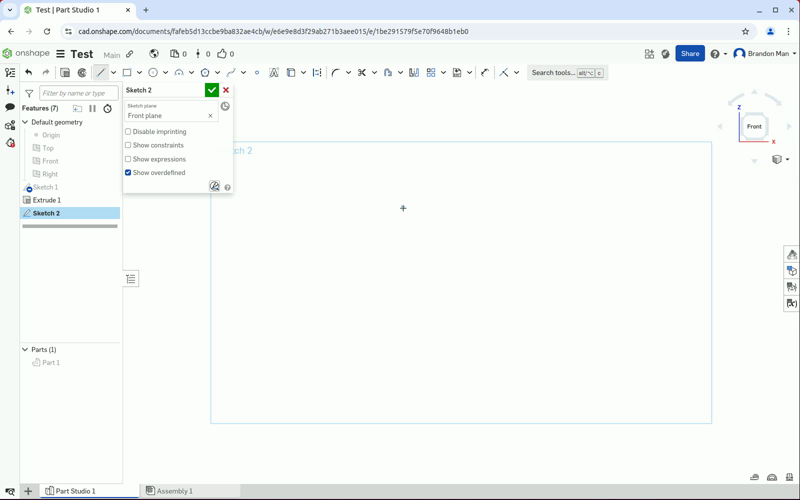
key_down(shift)
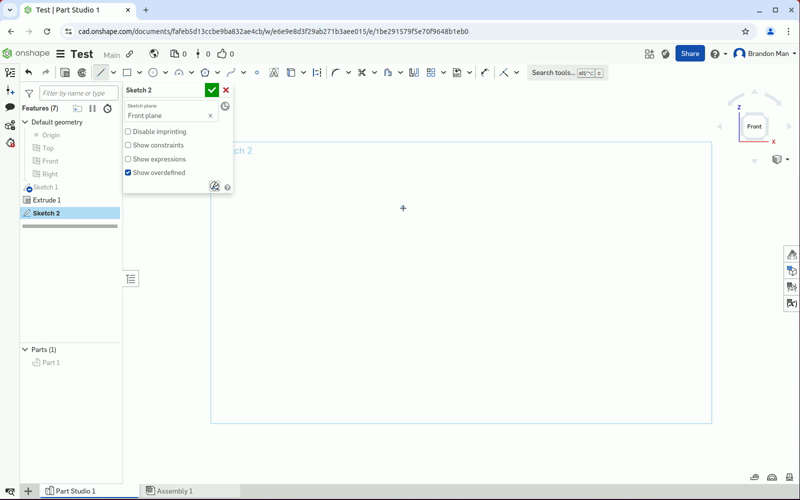
mouse_move(427, 314)
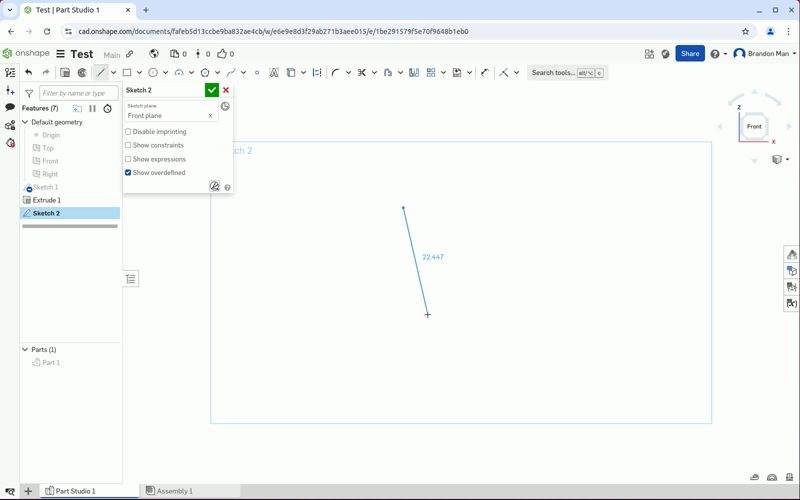
click(427, 314)
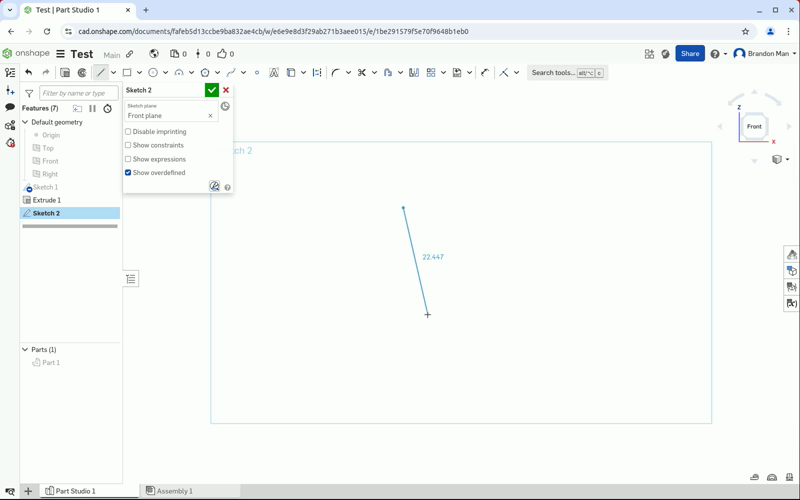
key_up(shift)
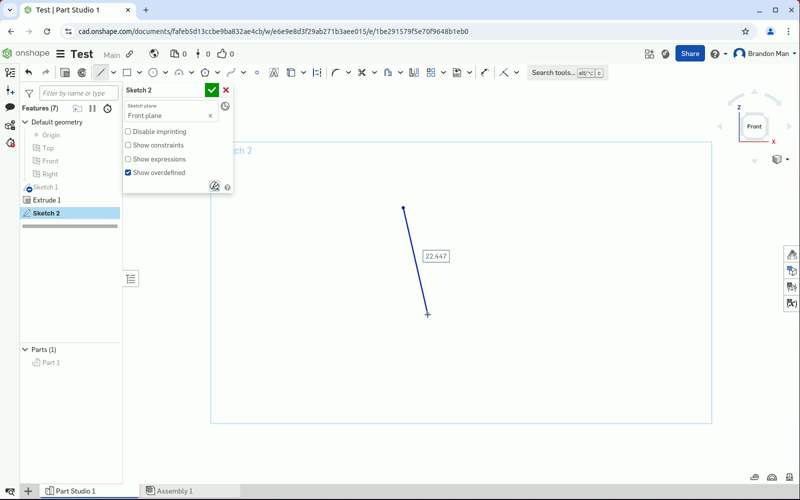
key_down(shift)
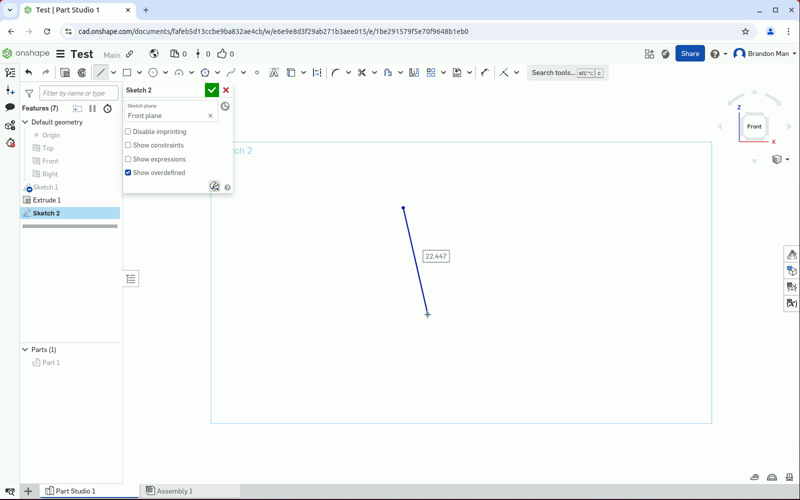
mouse_move(495, 314)
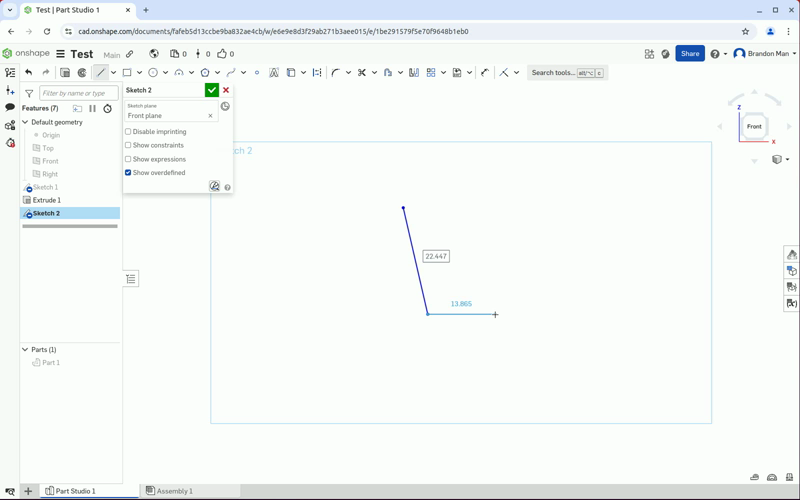
click(495, 314)
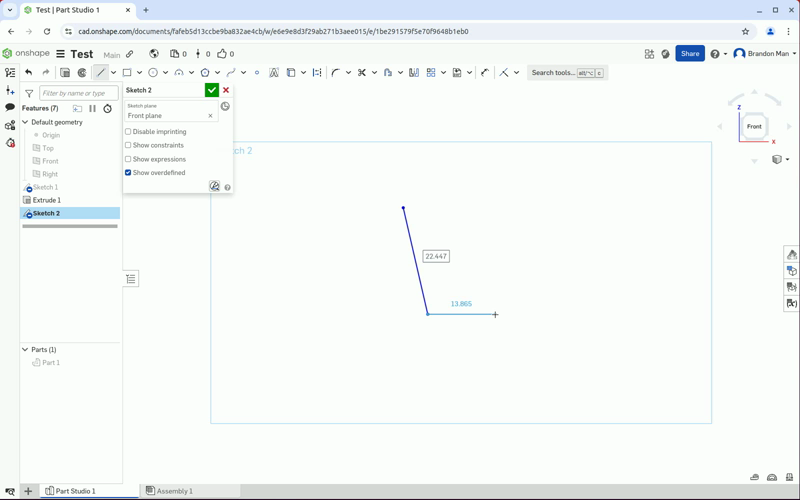
key_up(shift)
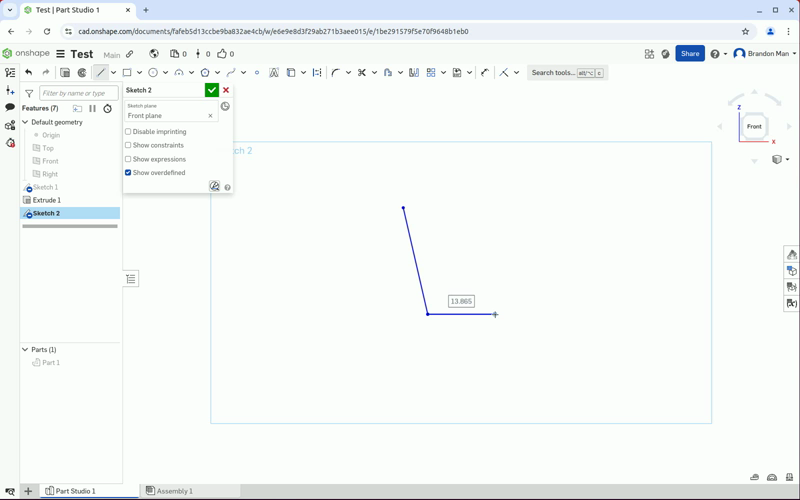
key_down(shift)
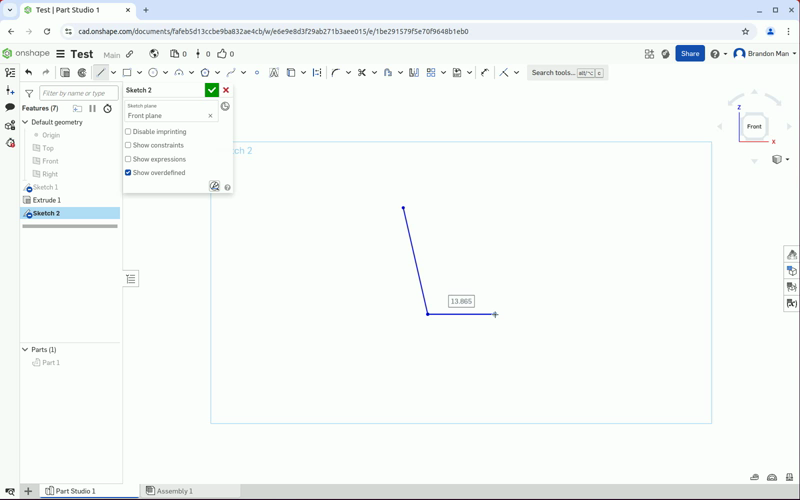
mouse_move(519, 207)
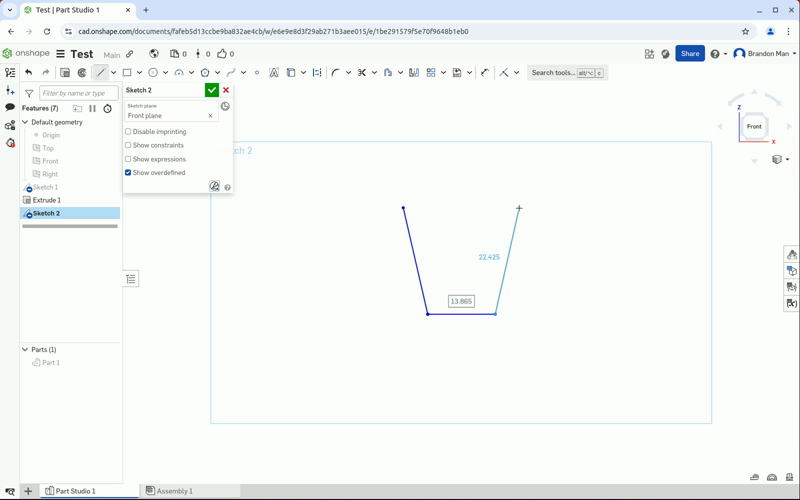
click(519, 207)
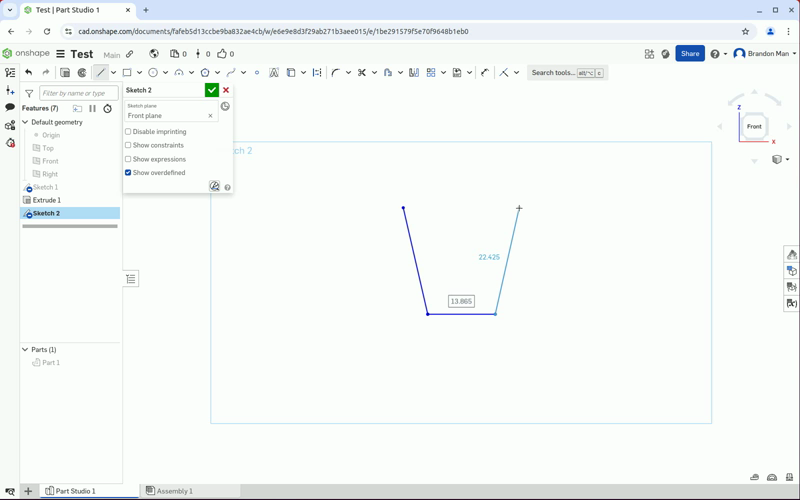
key_up(shift)
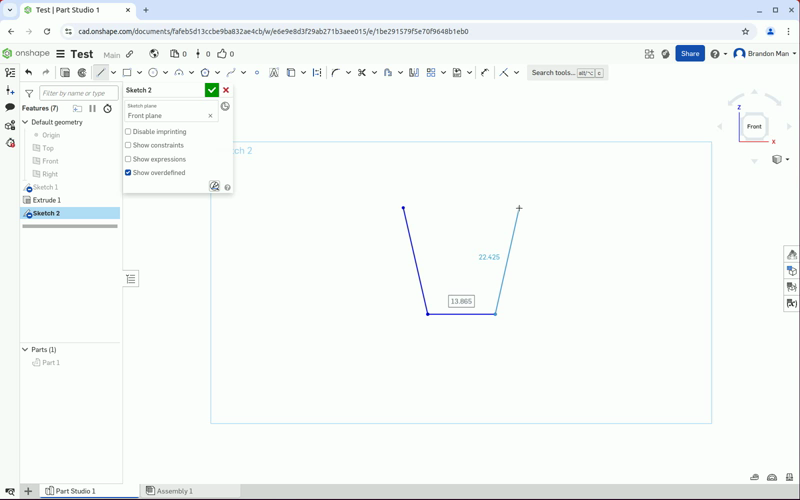
key_down(shift)
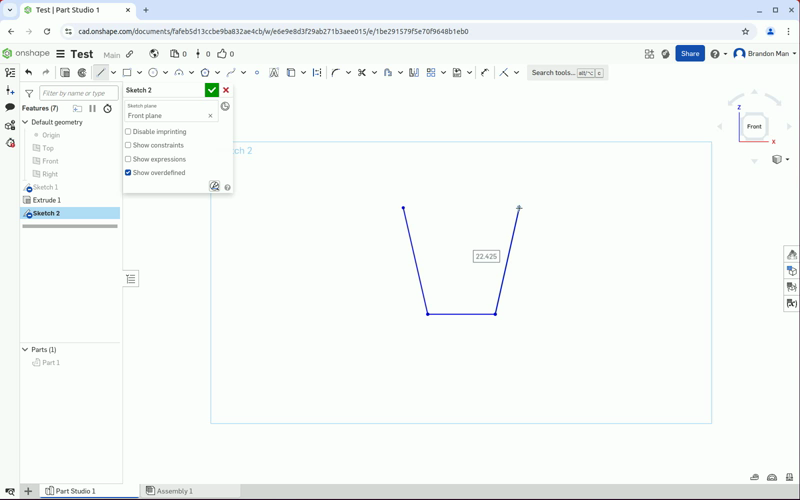
mouse_move(403, 207)
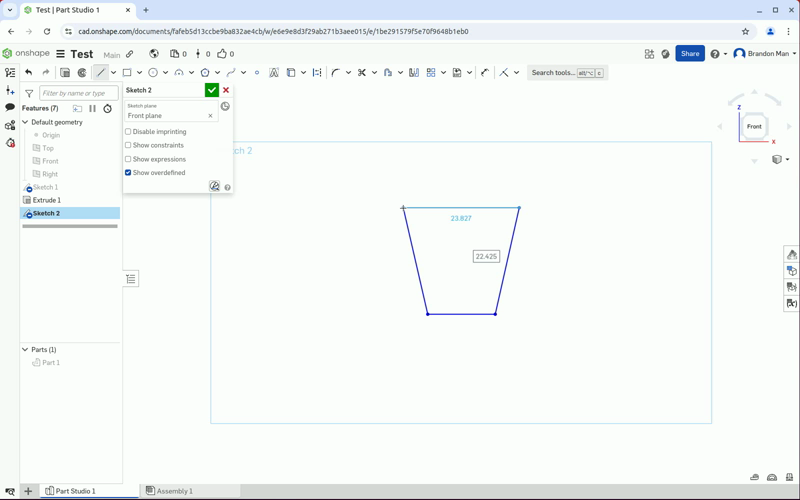
key_up(shift)
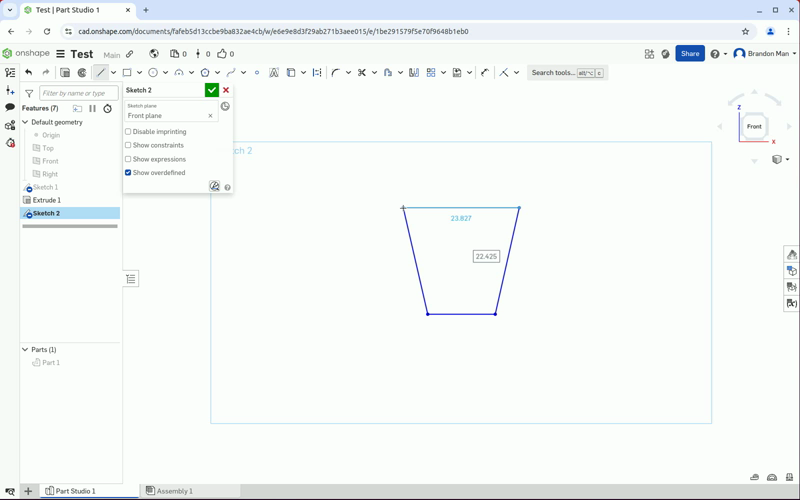
click(403, 207)
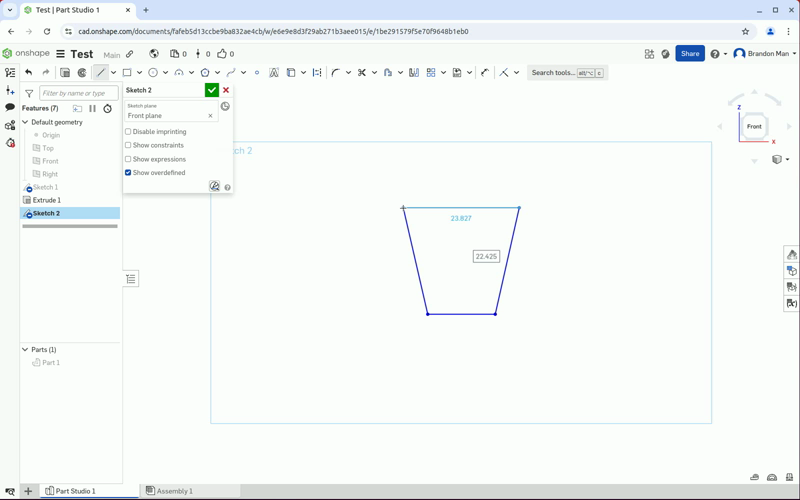
key(esc)
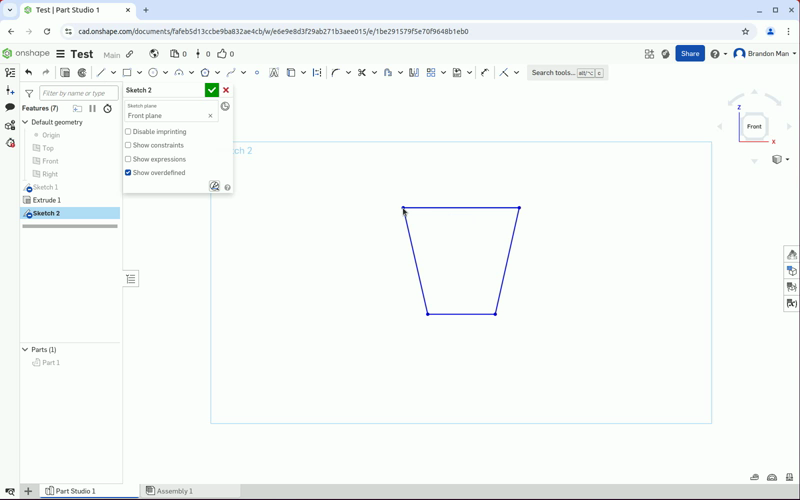
mouse_move(455, 233)
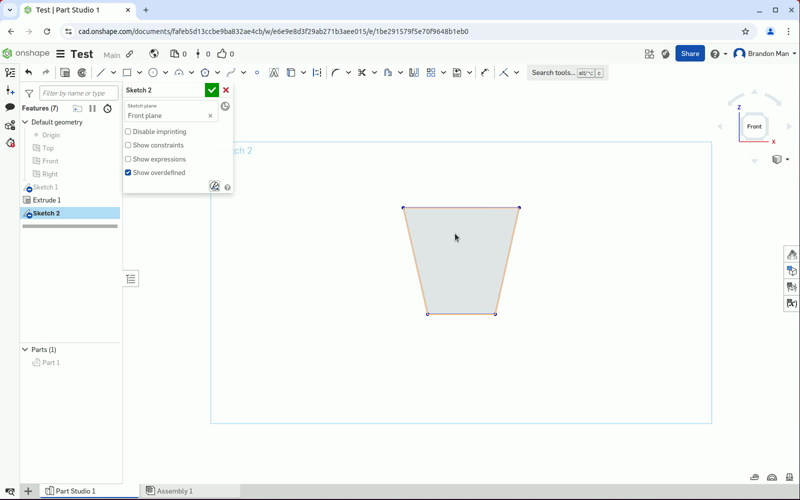
click(455, 233)
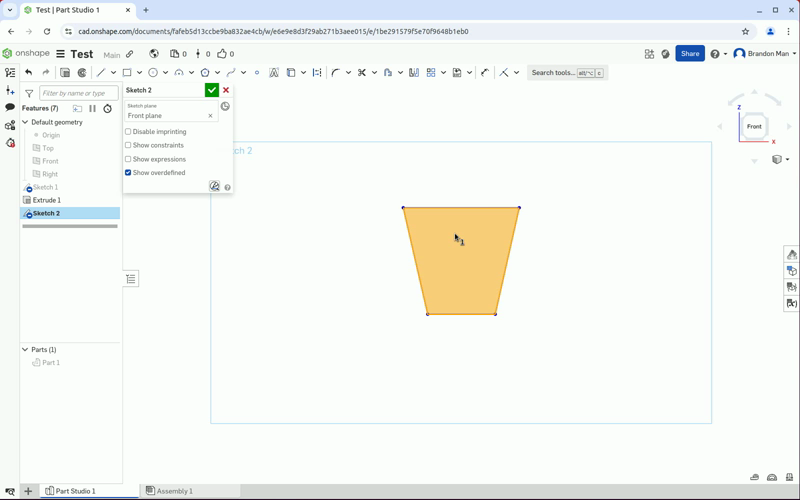
mouse_move(73, 352)
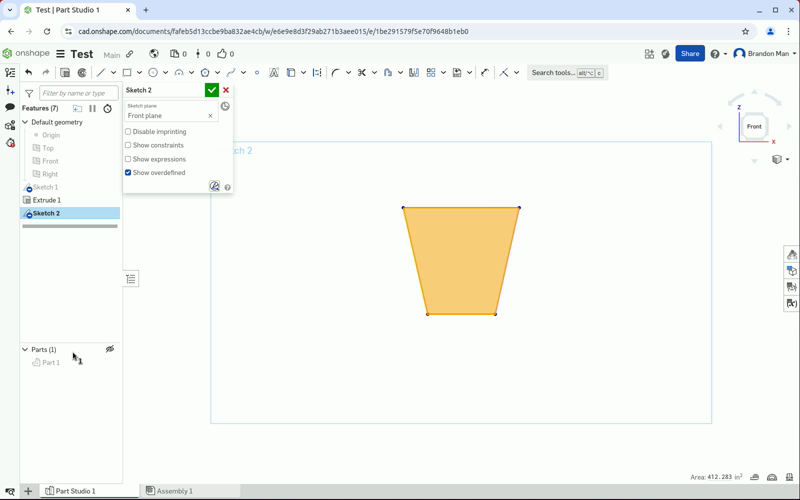
key(shift+y)
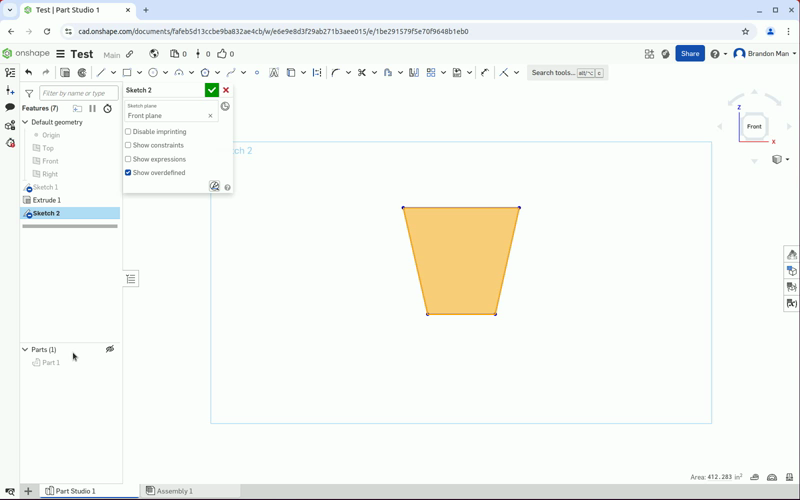
key(shift+e)
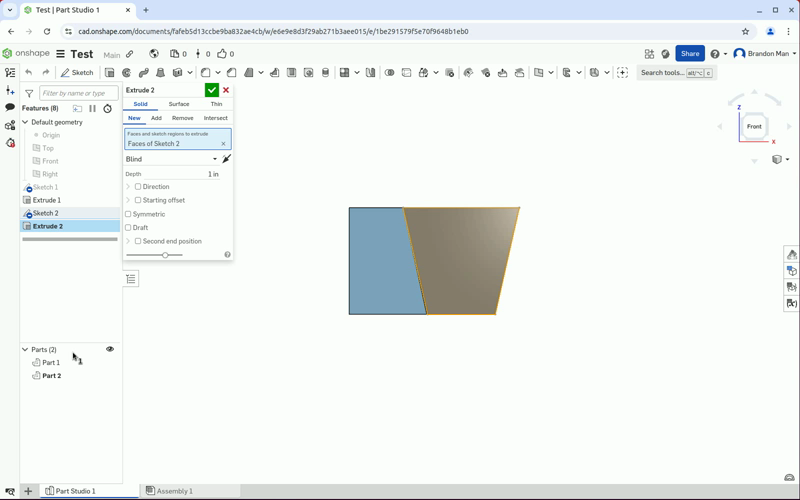
mouse_move(143, 106)
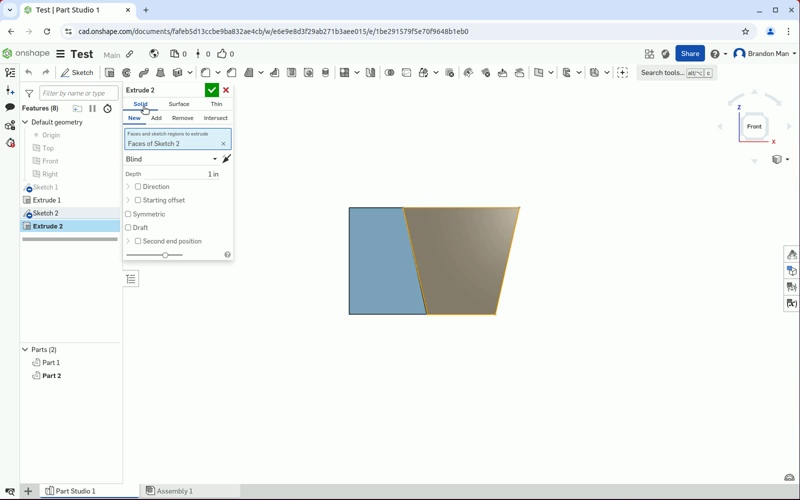
click(143, 106)
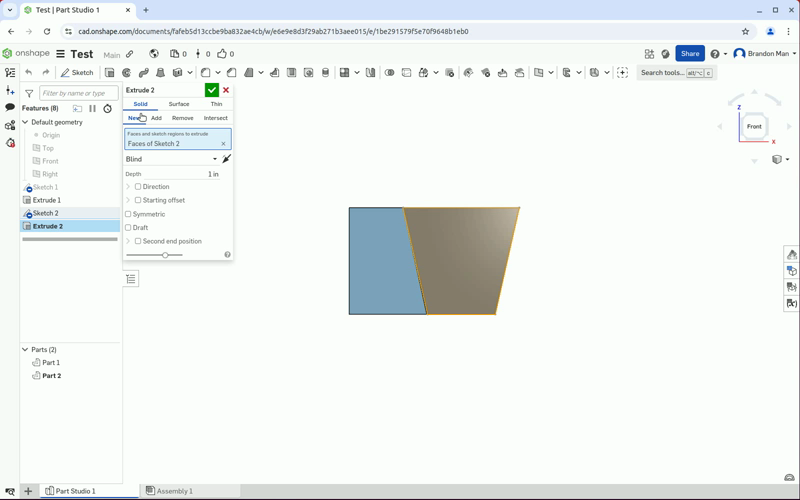
mouse_move(137, 120)
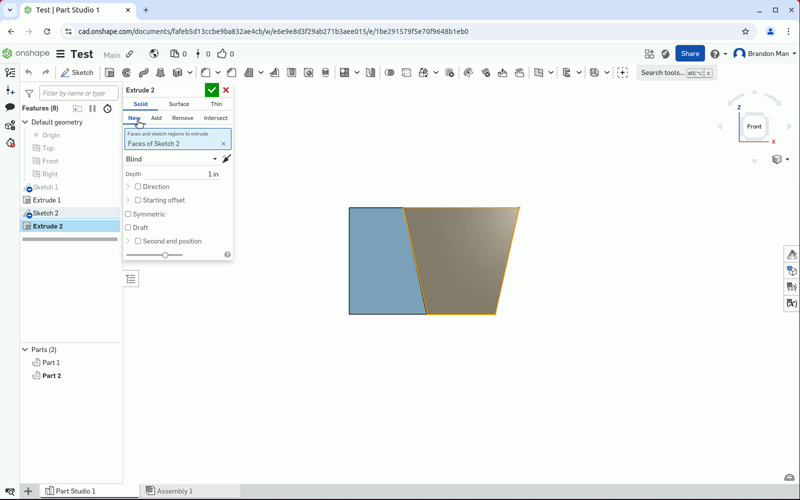
click(137, 120)
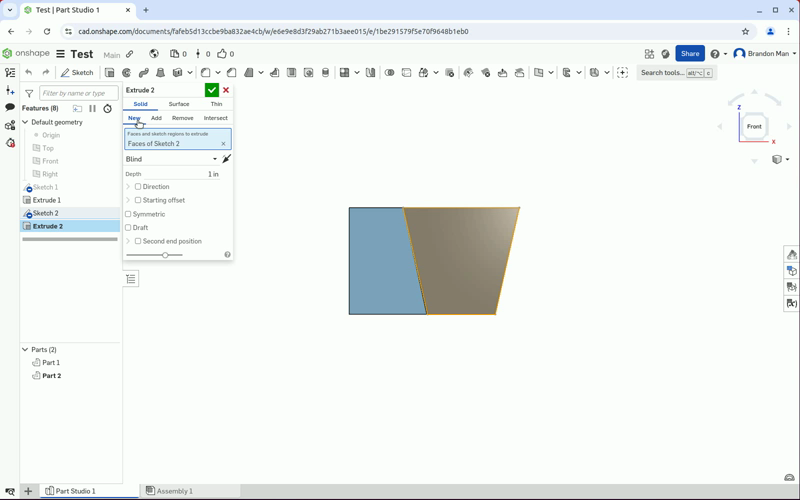
key(tab, 4)
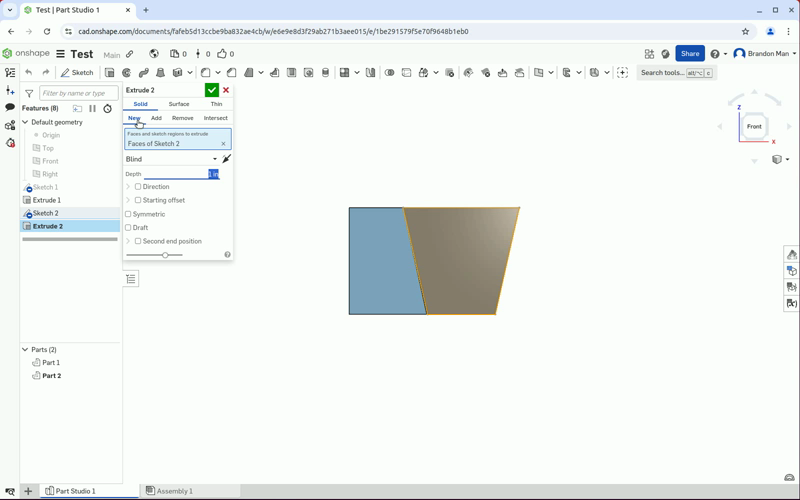
text(6.018)
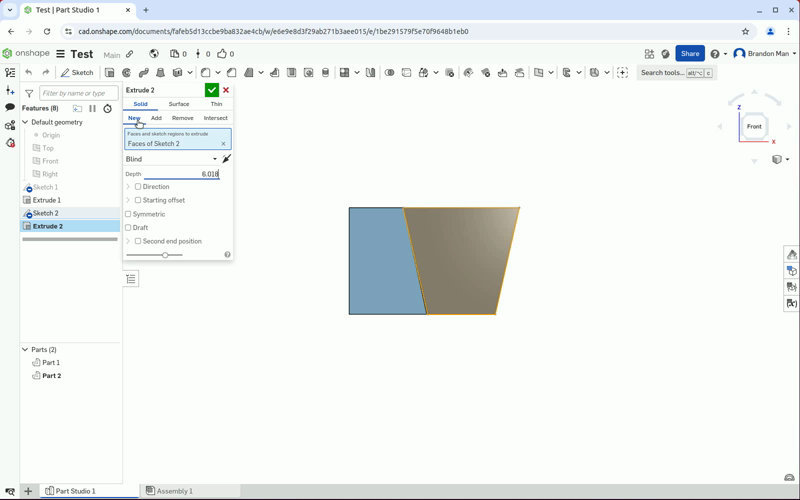
key(enter)
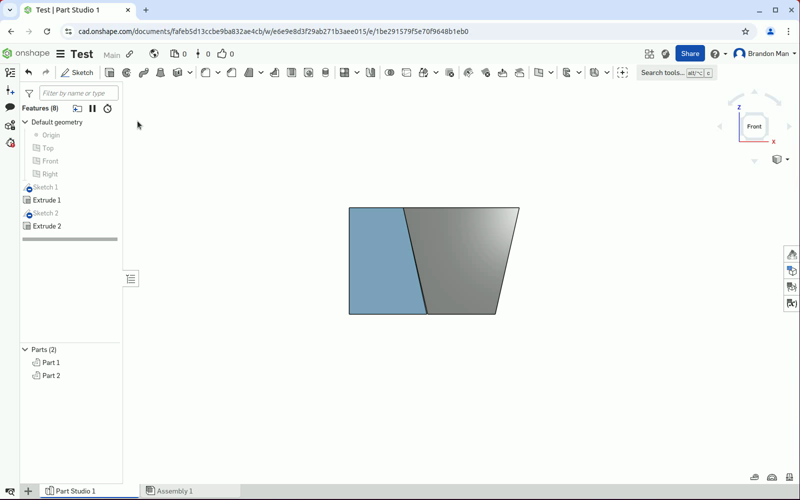
key(shift+h)
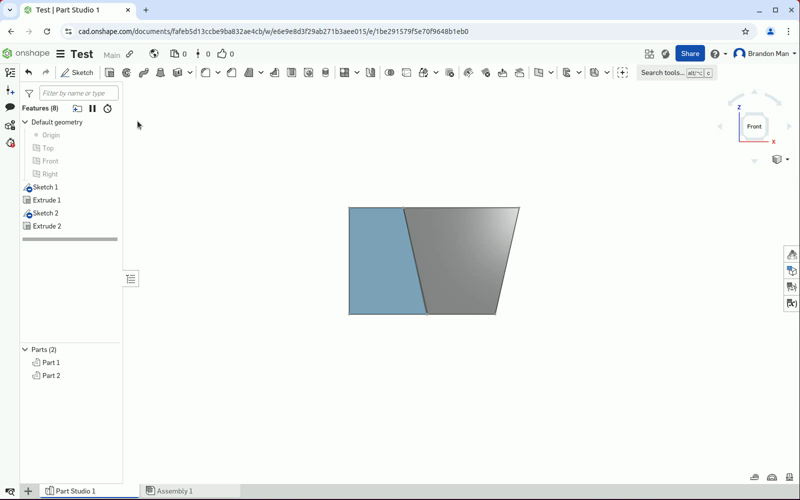
key(shift+h)
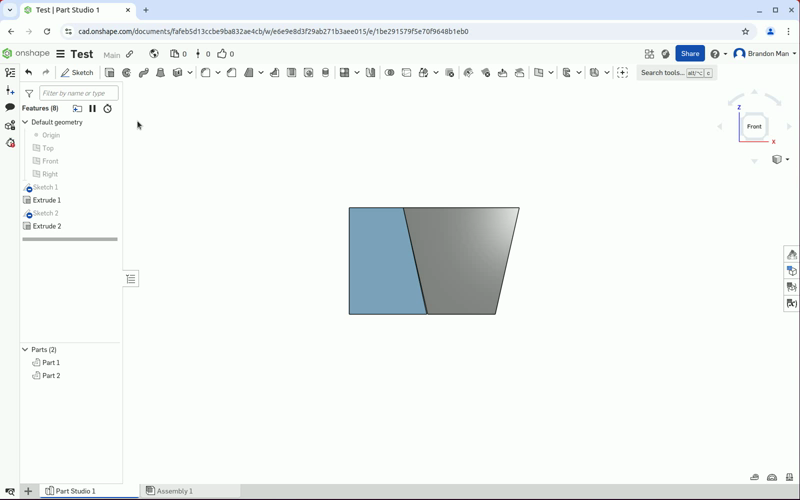
mouse_move(73, 189)
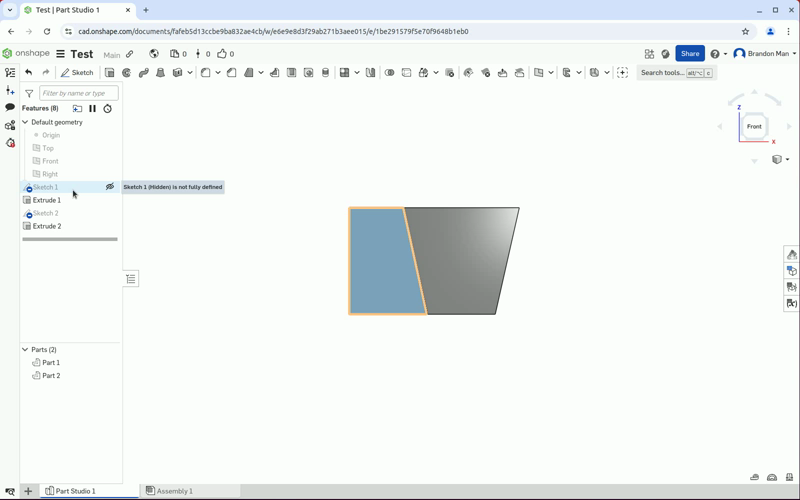
click(73, 189)
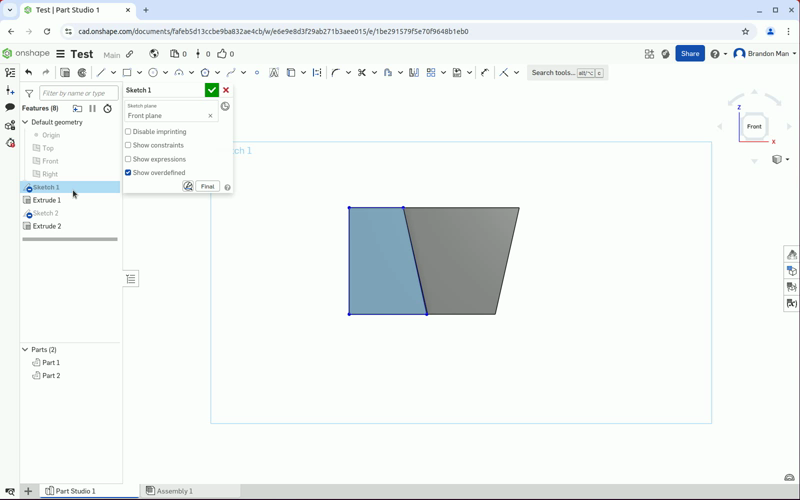
mouse_move(229, 92)
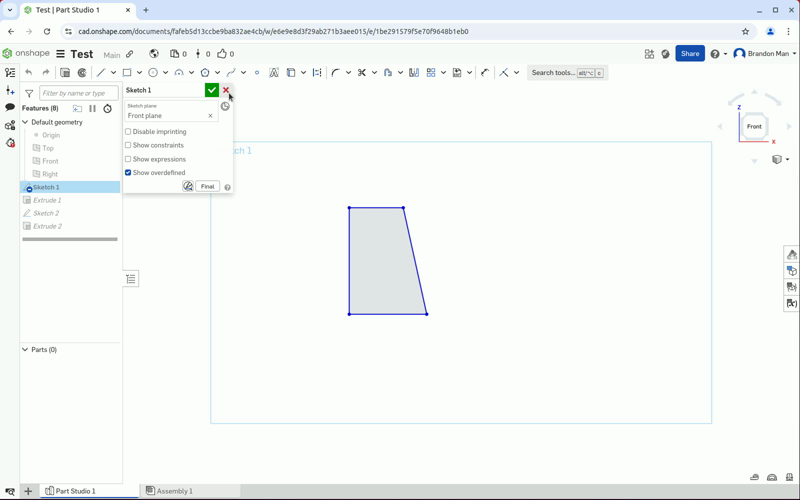
click(229, 92)
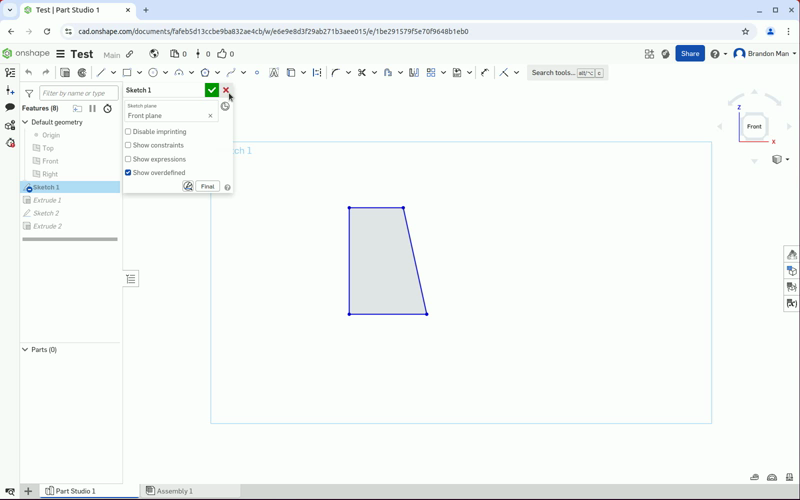
key(shift+s)
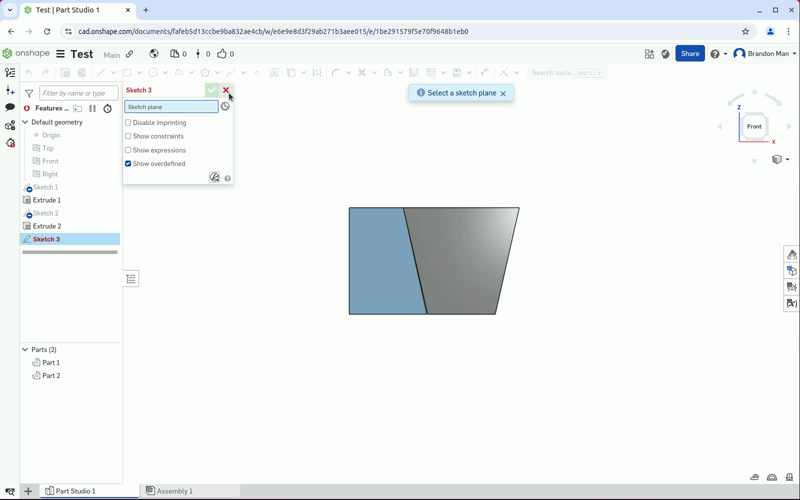
mouse_move(73, 163)
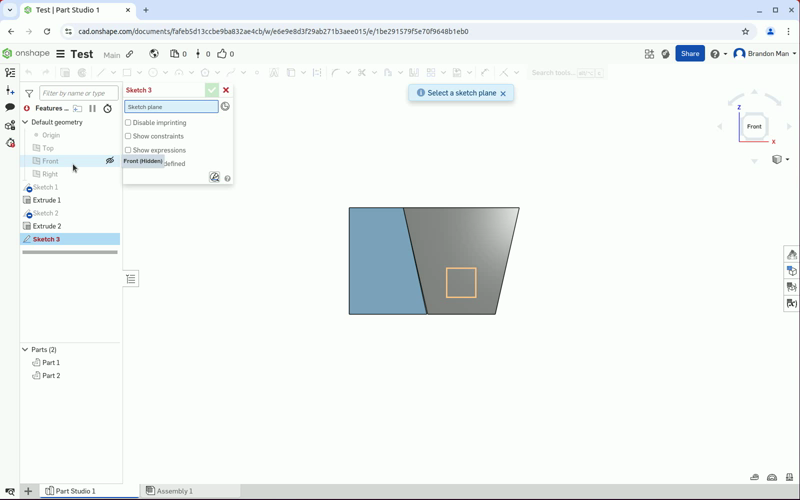
click(73, 163)
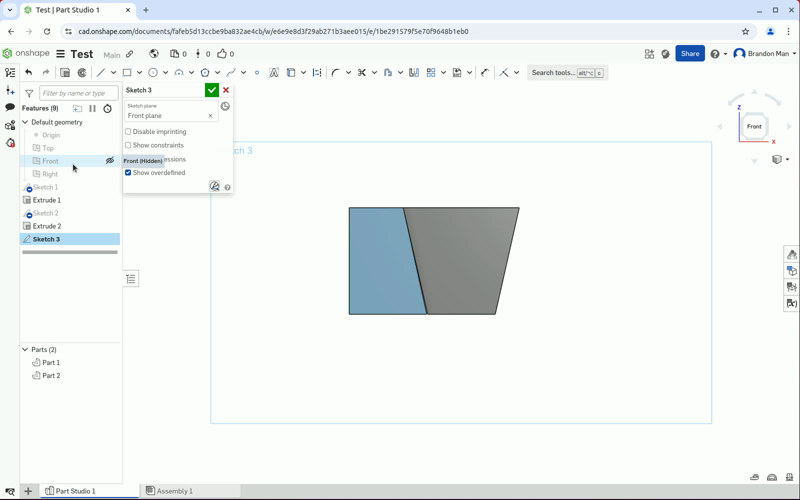
mouse_move(73, 352)
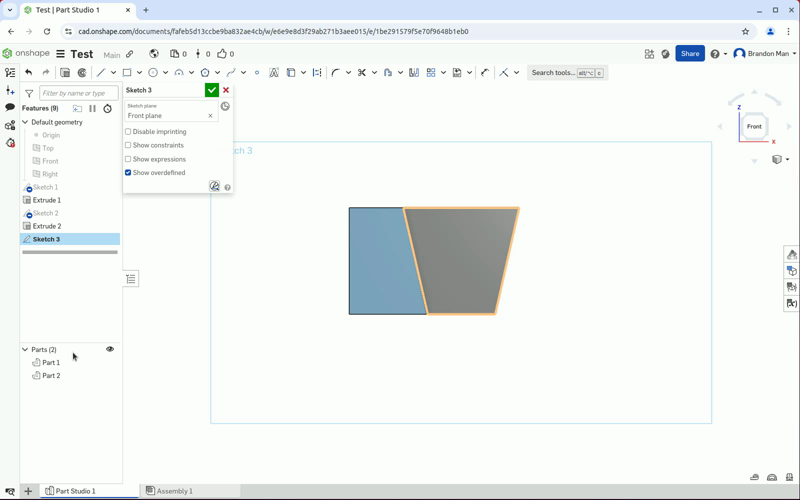
key(y)
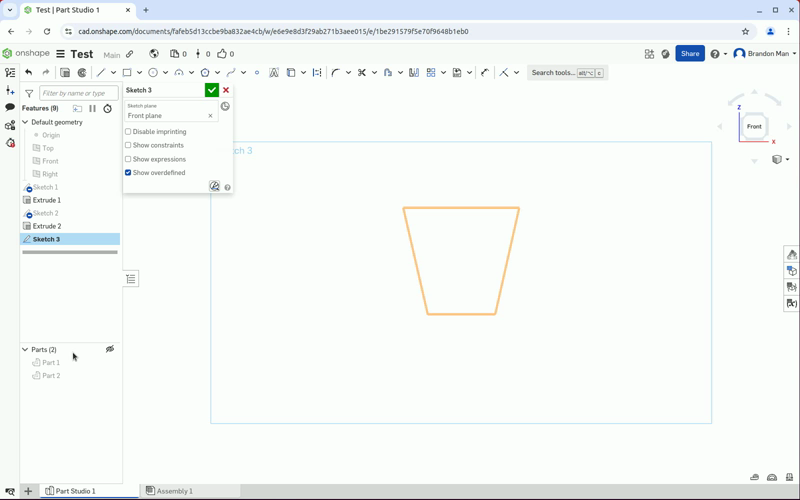
key(l)
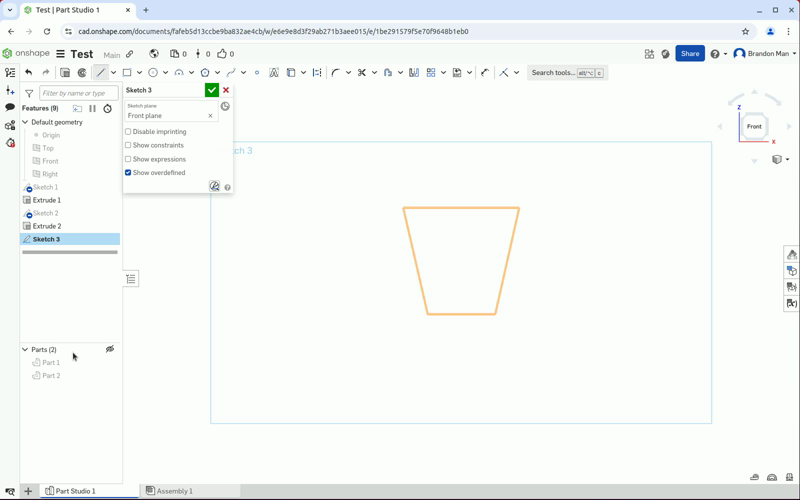
key_down(shift)
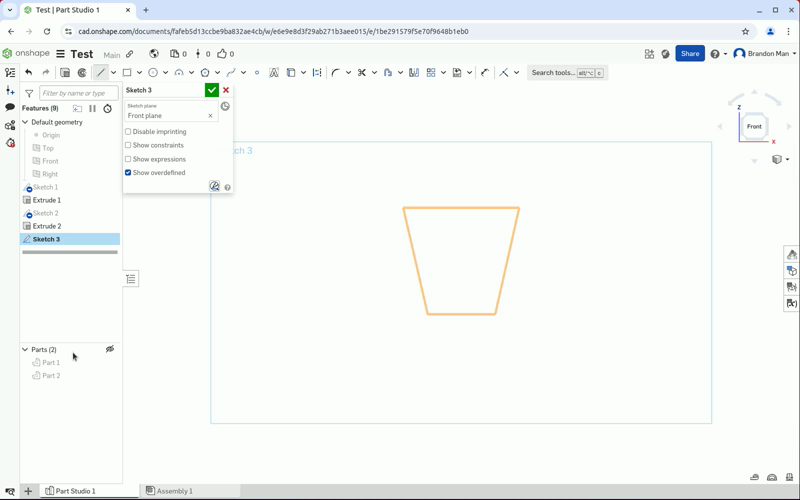
mouse_move(495, 314)
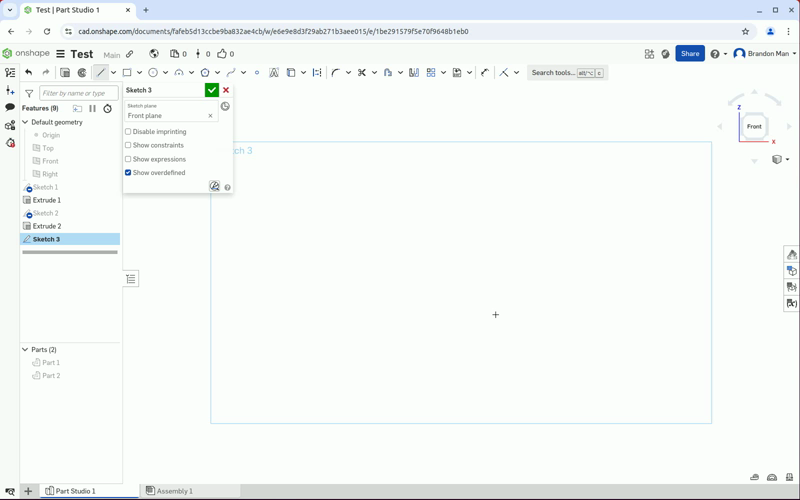
click(495, 314)
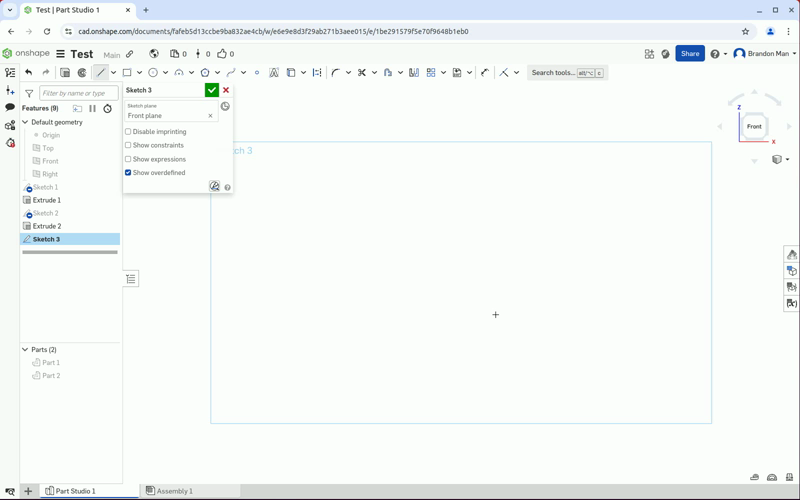
key_up(shift)
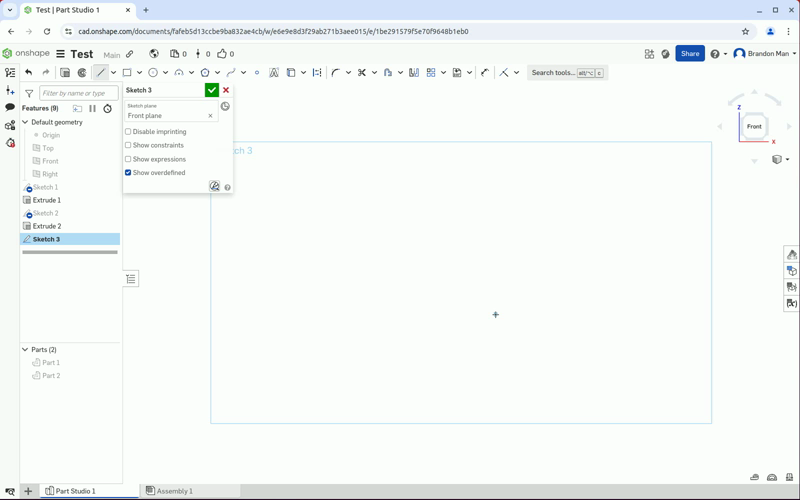
key_down(shift)
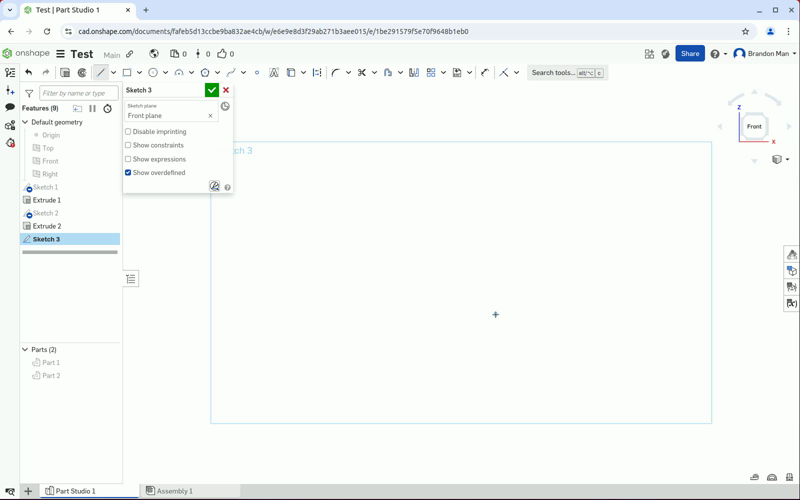
mouse_move(573, 314)
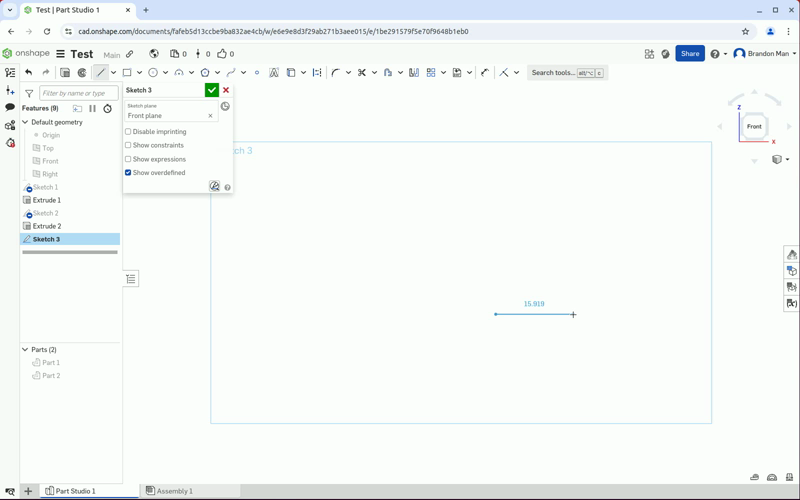
click(573, 314)
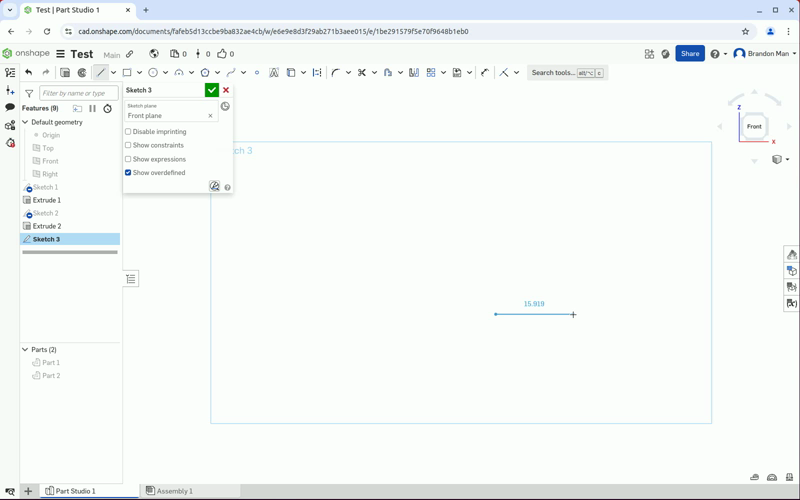
key_up(shift)
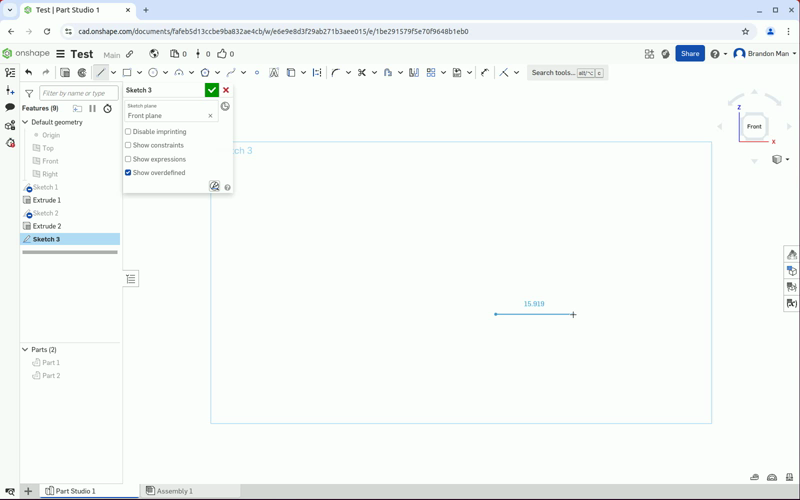
key_down(shift)
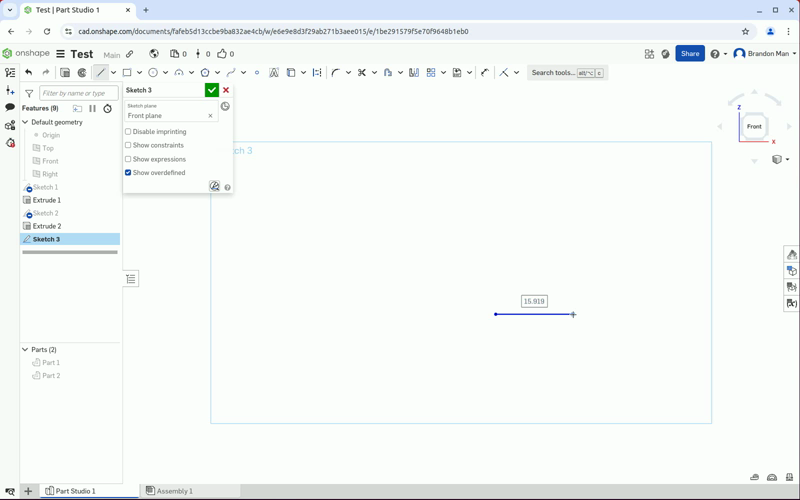
mouse_move(573, 207)
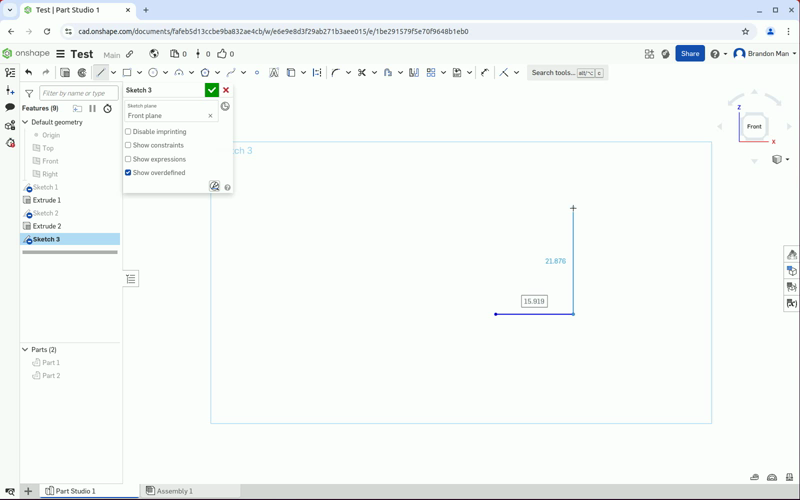
click(573, 207)
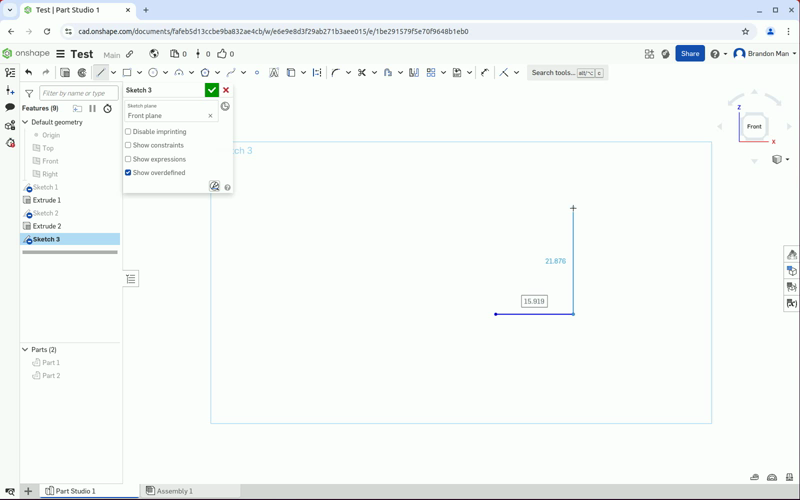
key_up(shift)
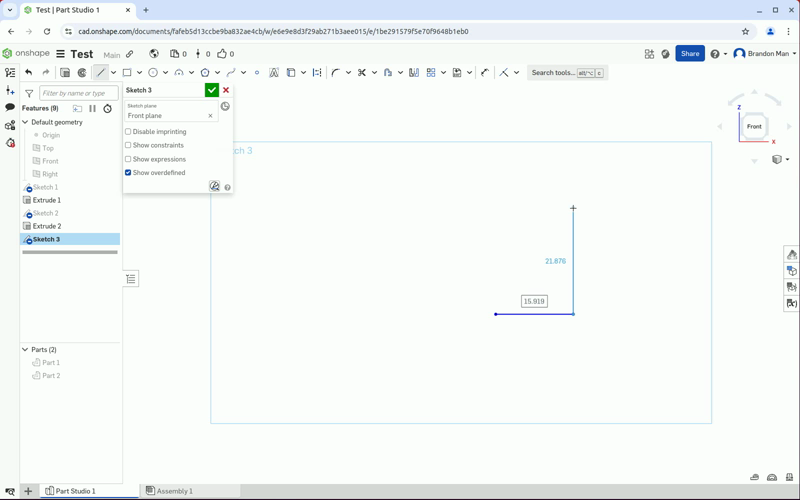
key_down(shift)
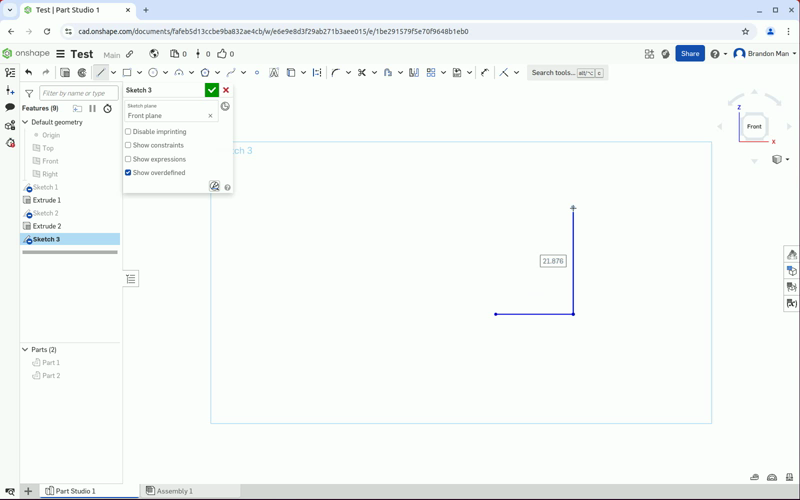
mouse_move(589, 207)
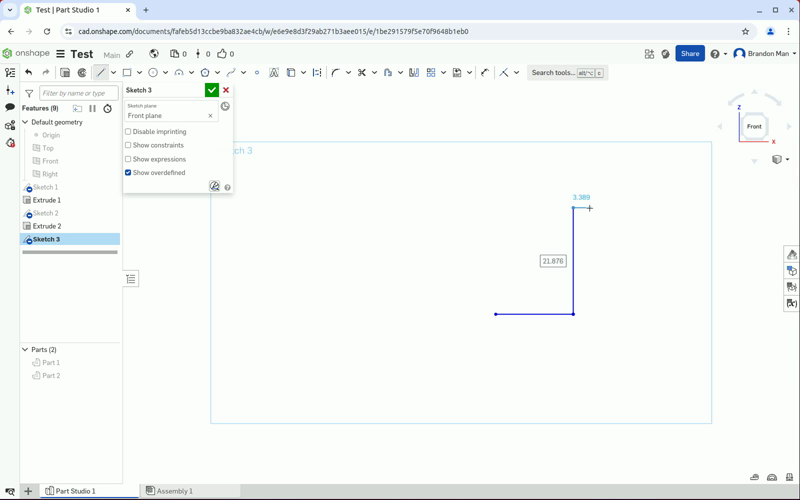
mouse_move(519, 207)
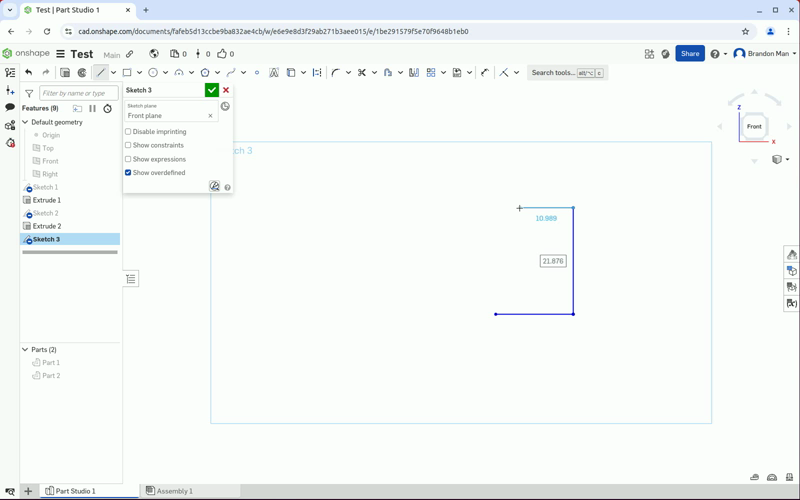
click(519, 207)
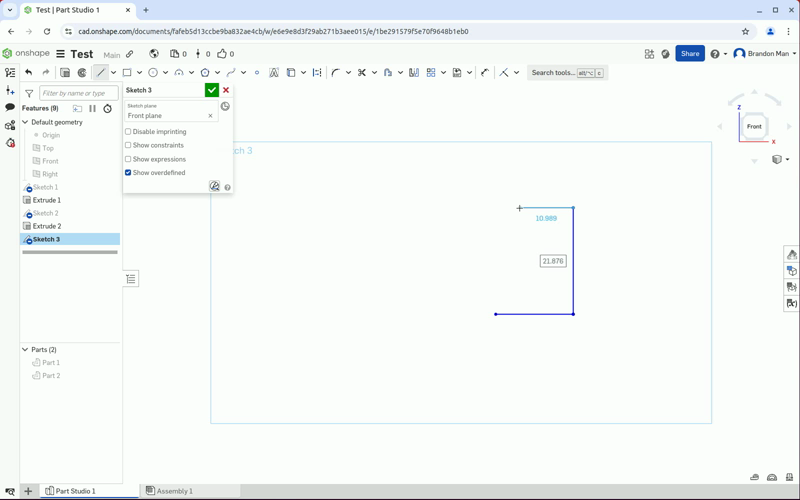
key_up(shift)
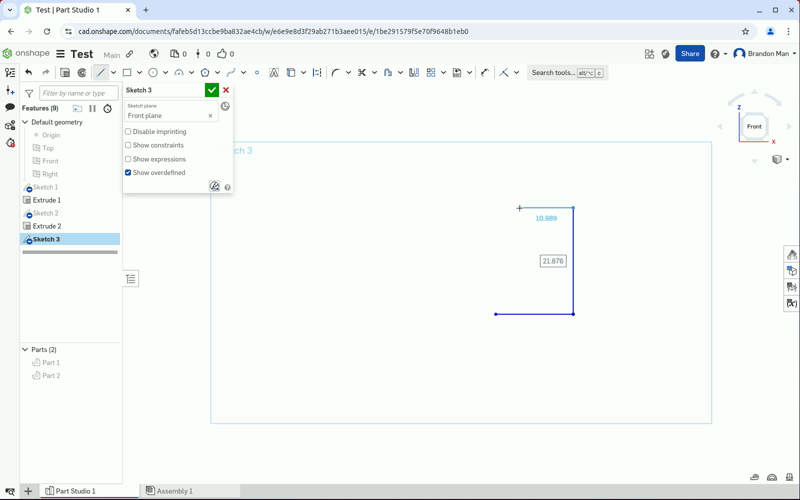
key_down(shift)
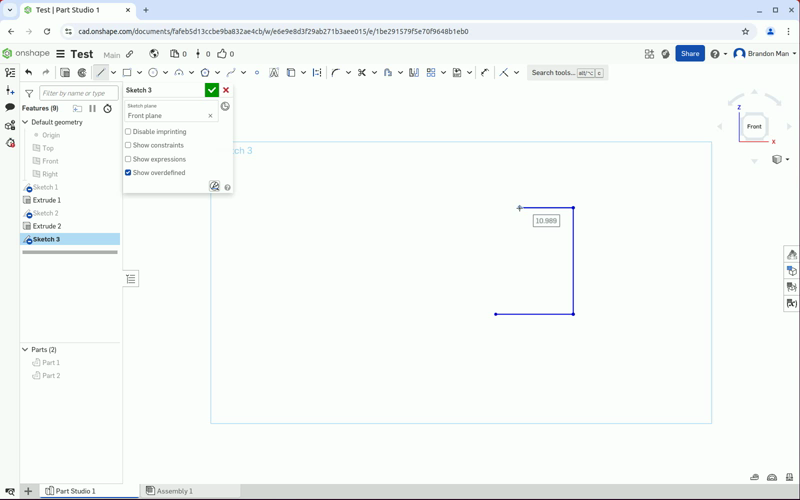
mouse_move(495, 314)
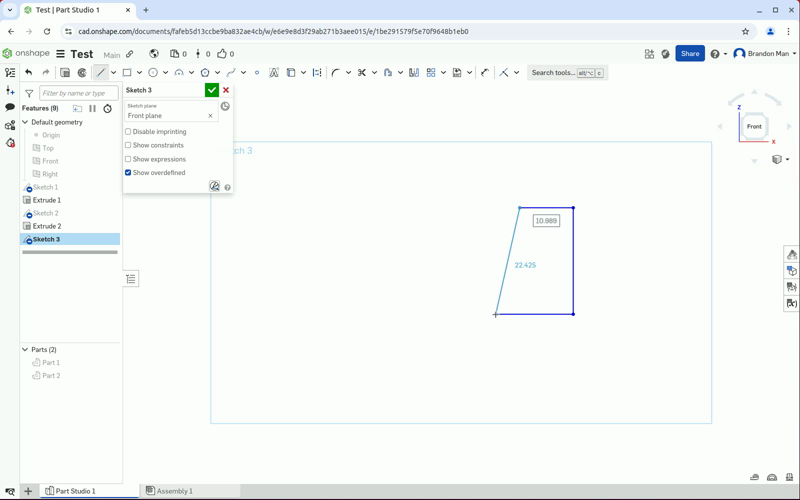
key_up(shift)
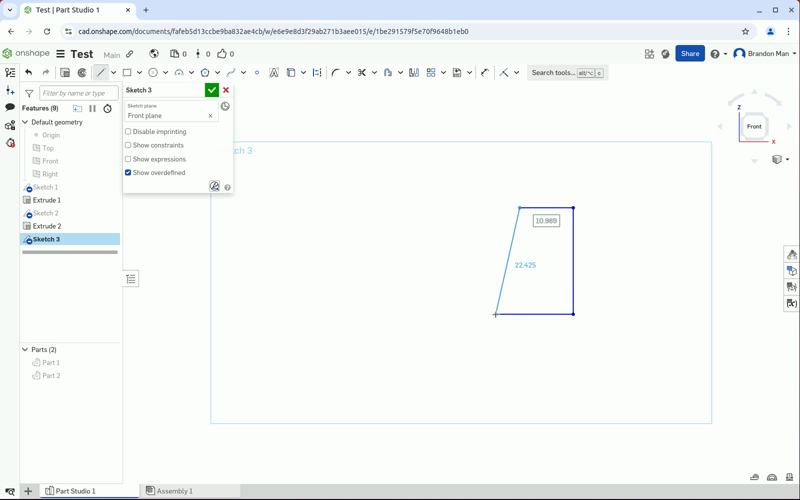
click(495, 314)
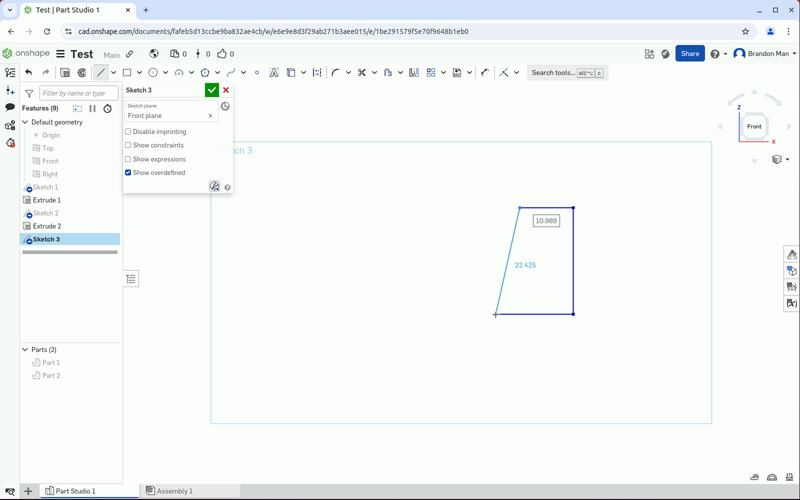
key(esc)
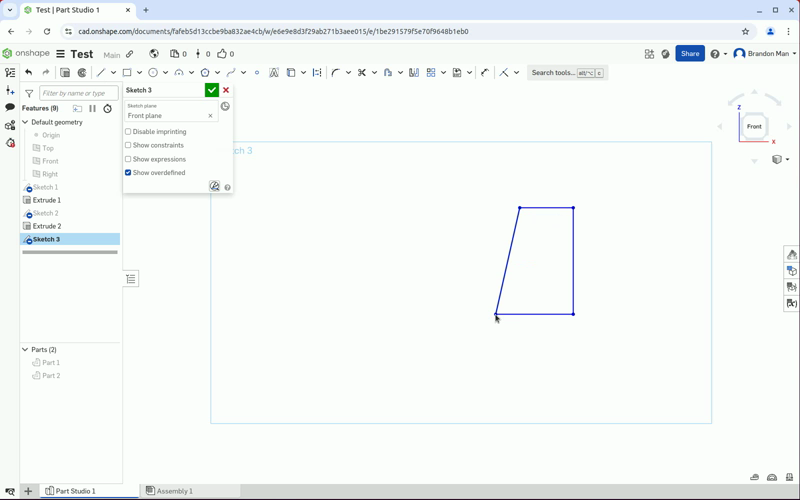
mouse_move(547, 249)
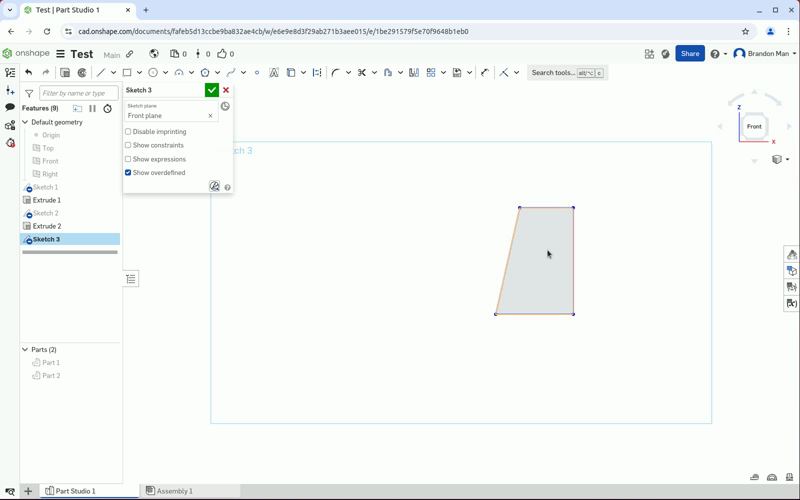
click(547, 249)
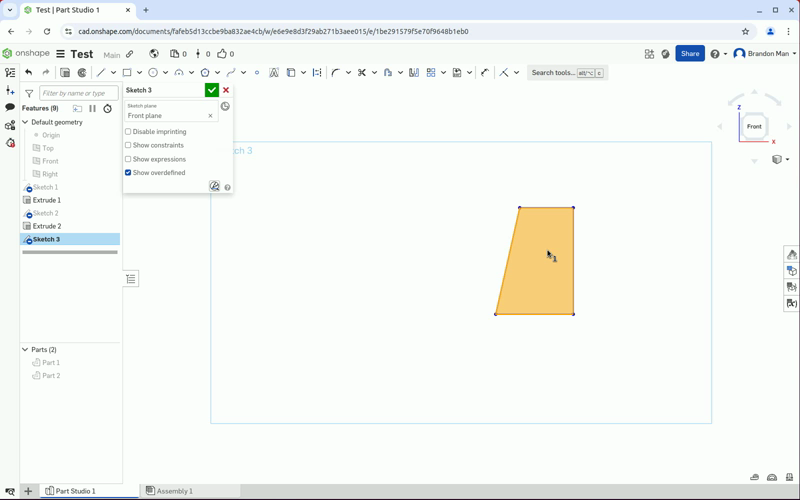
mouse_move(73, 352)
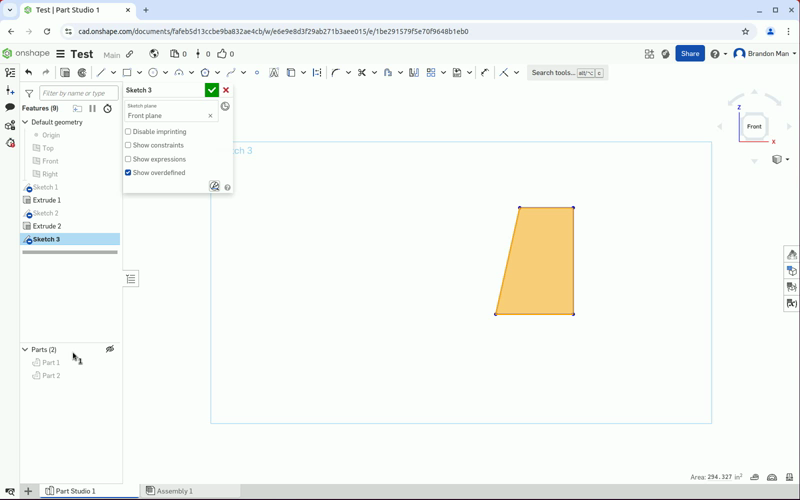
key(shift+y)
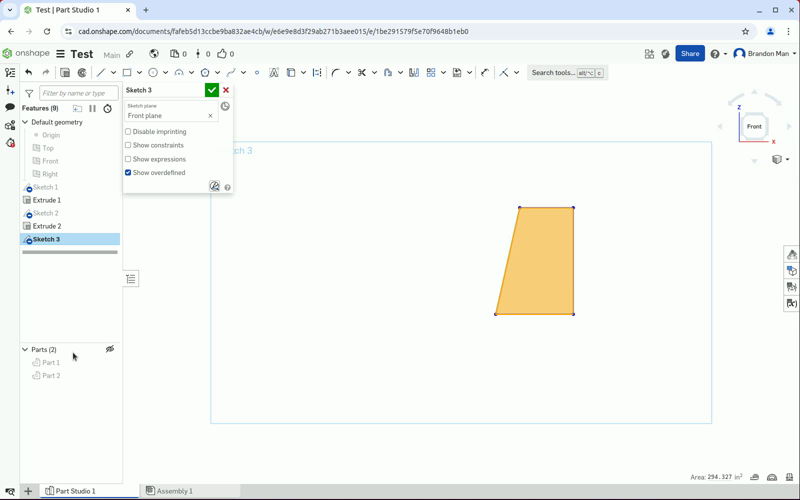
key(shift+e)
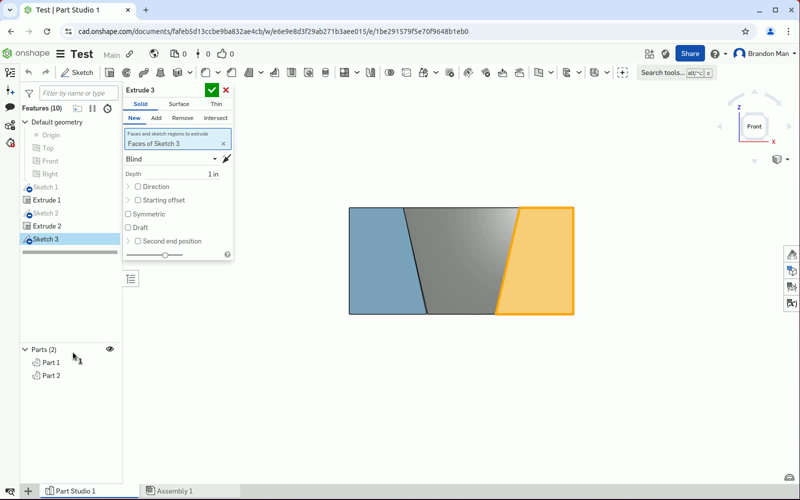
mouse_move(143, 106)
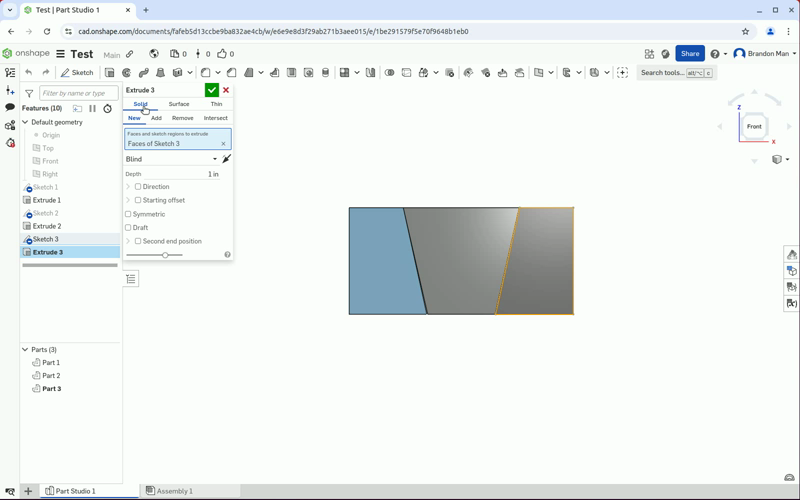
click(143, 106)
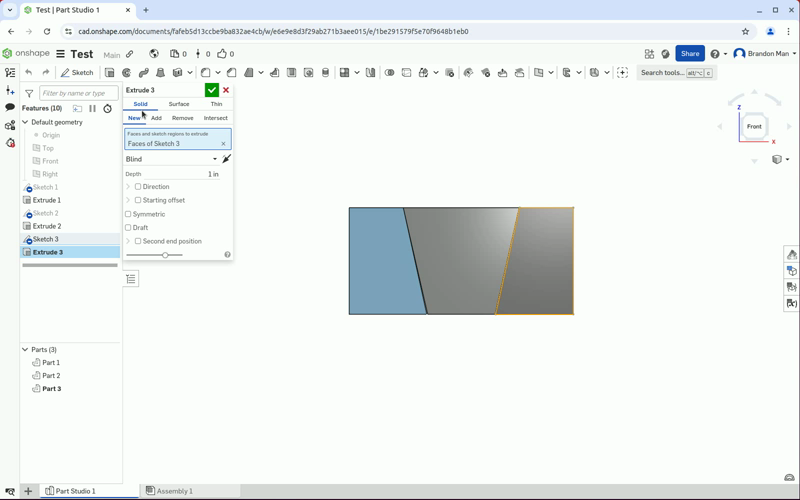
mouse_move(137, 120)
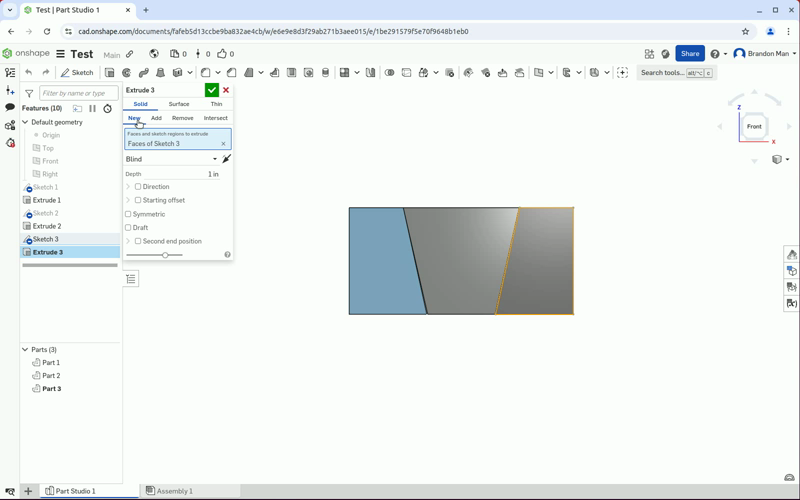
click(137, 120)
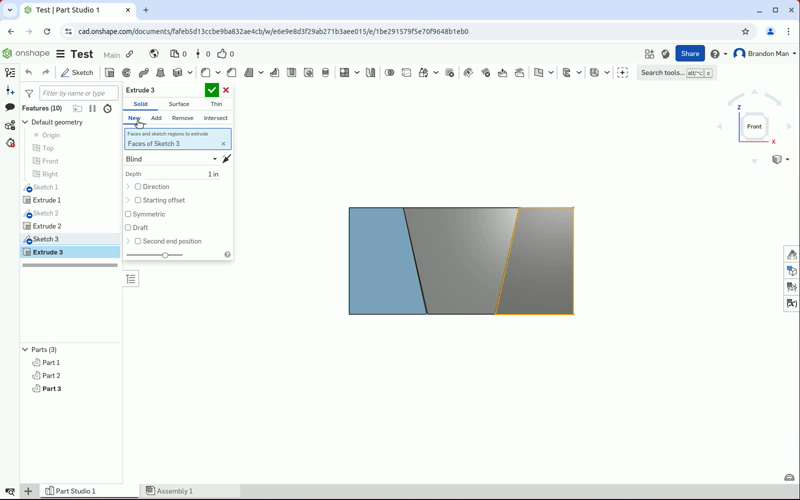
key(tab, 4)
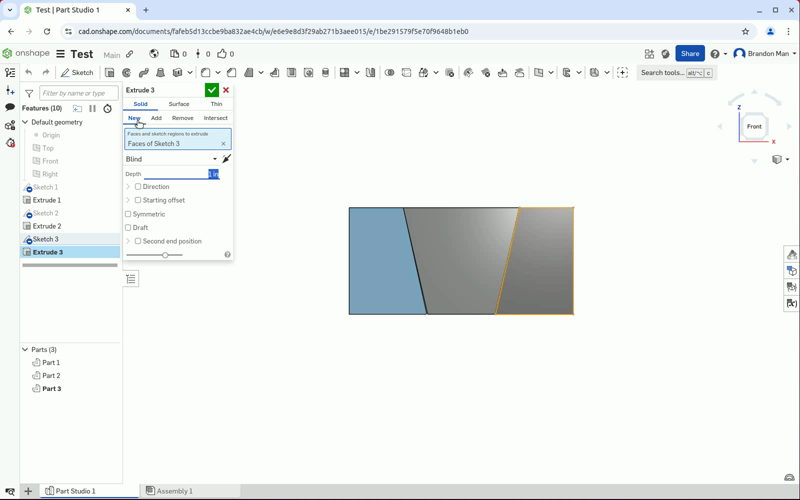
text(12.036)
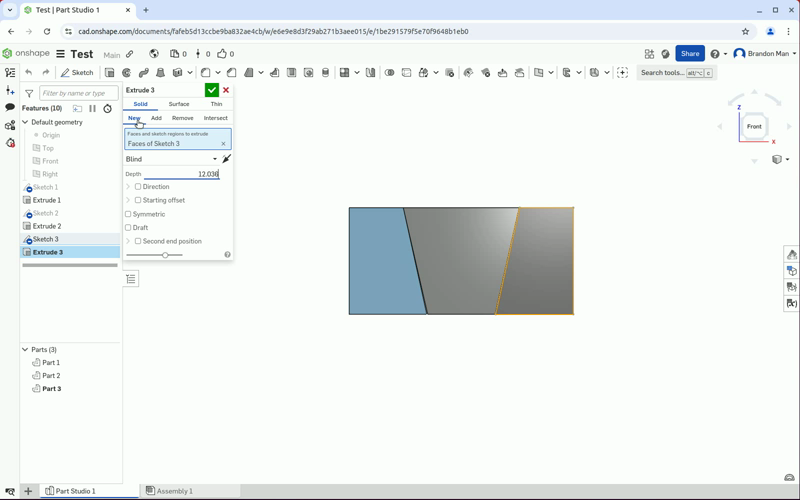
key(enter)
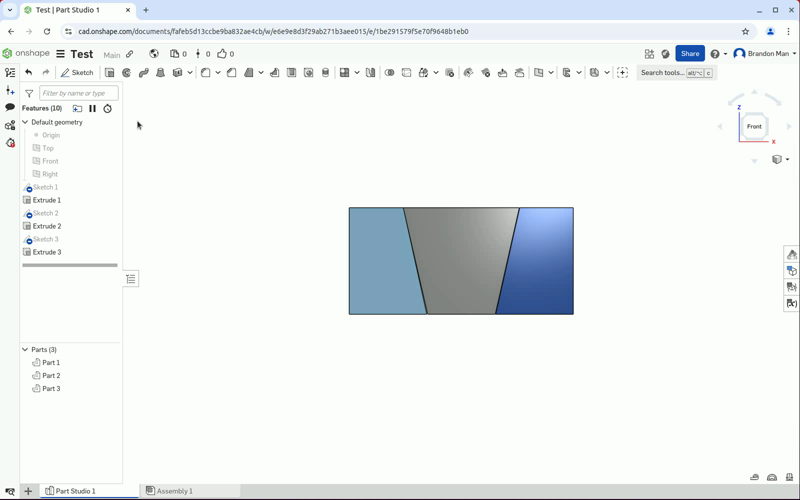
key(shift+h)
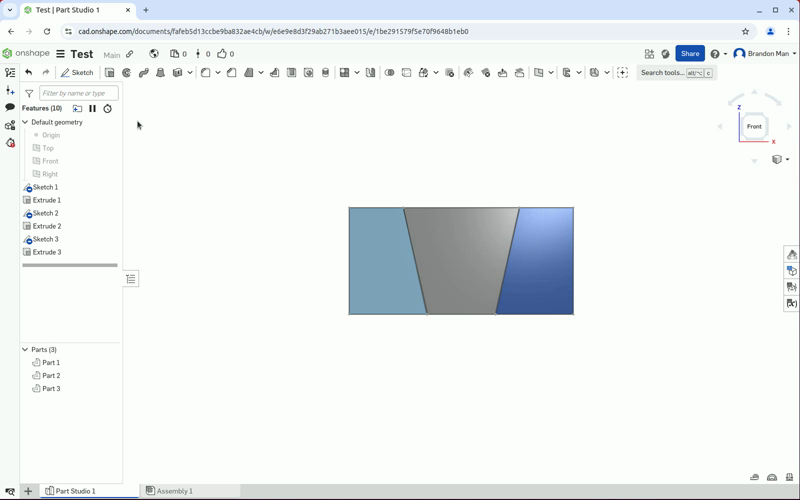
key(shift+h)
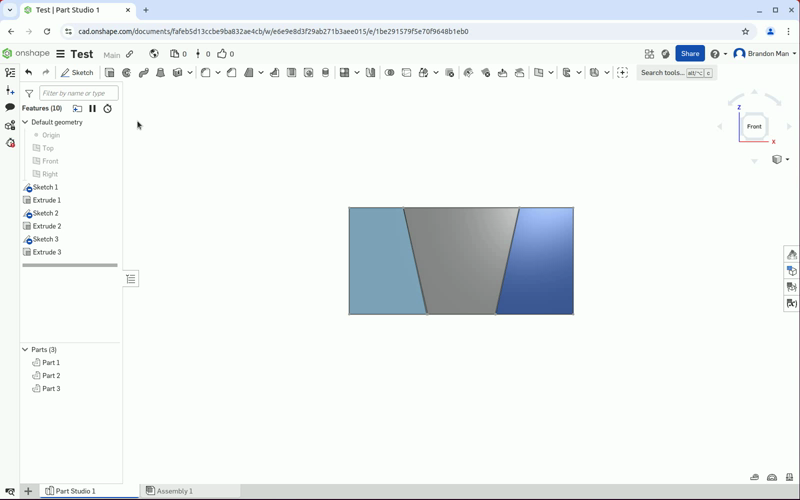
key(shift+7)
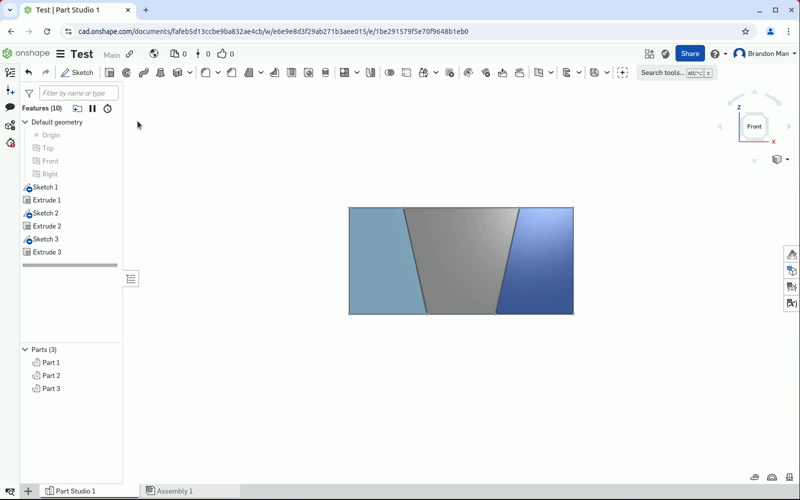
key(left, 2)
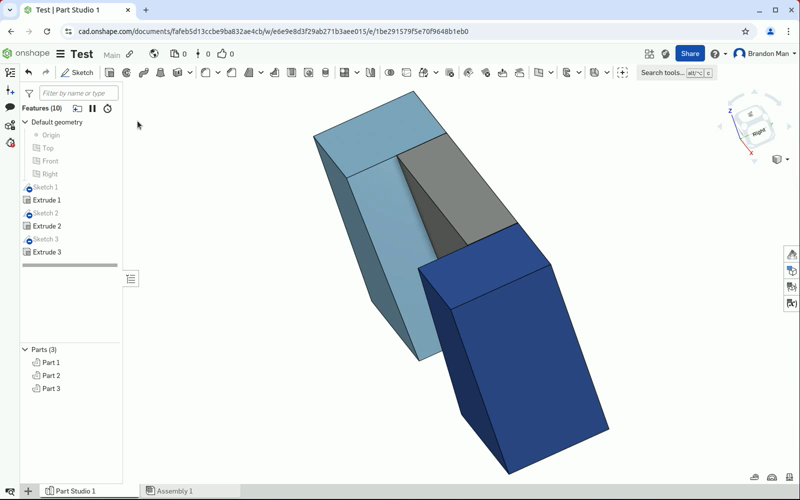
key(down, 2)
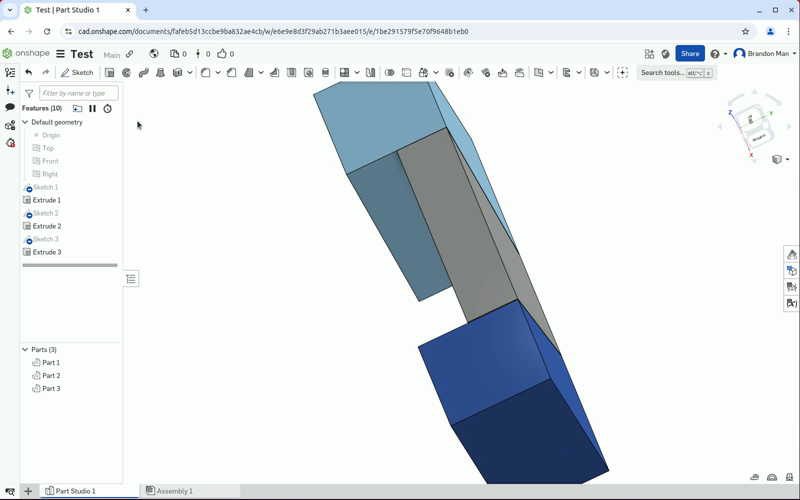
key(up, 2)
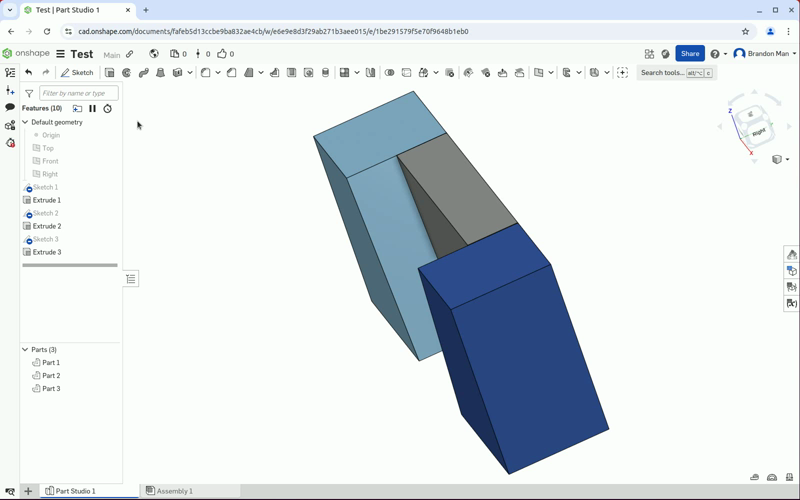
key(right, 2)
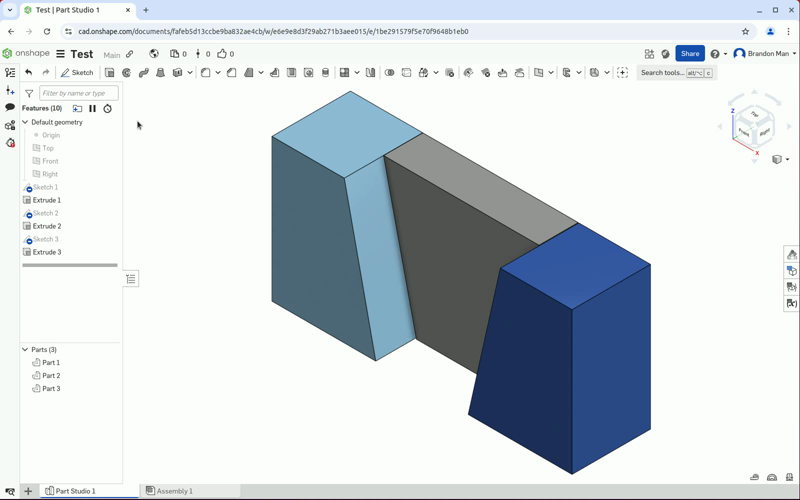
mouse_move(73, 189)
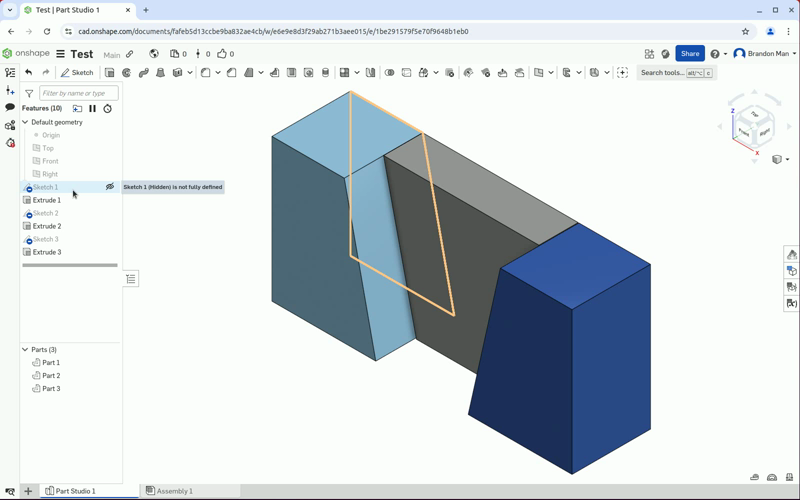
click(73, 189)